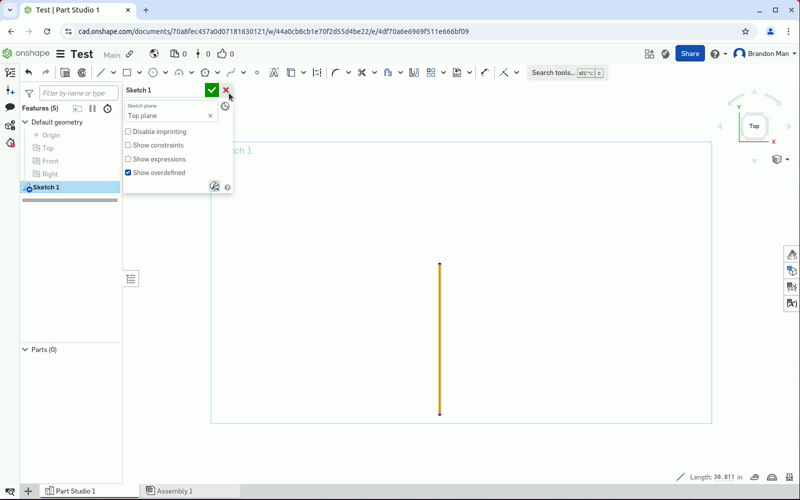
key(shift+h)
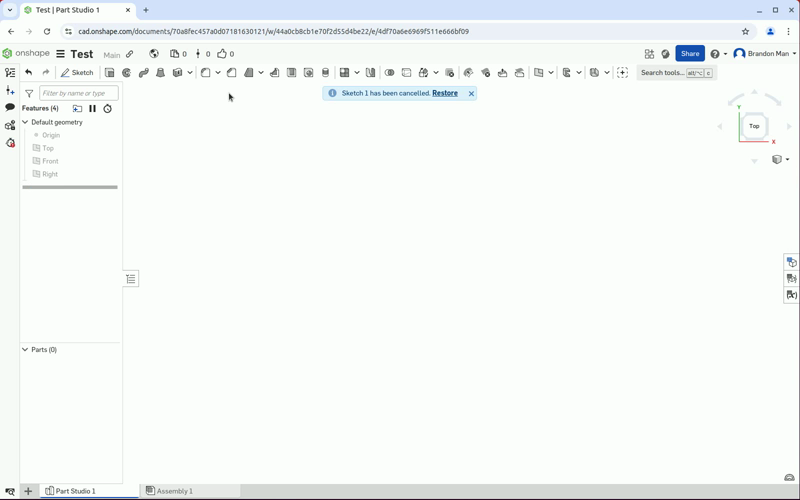
mouse_move(73, 352)
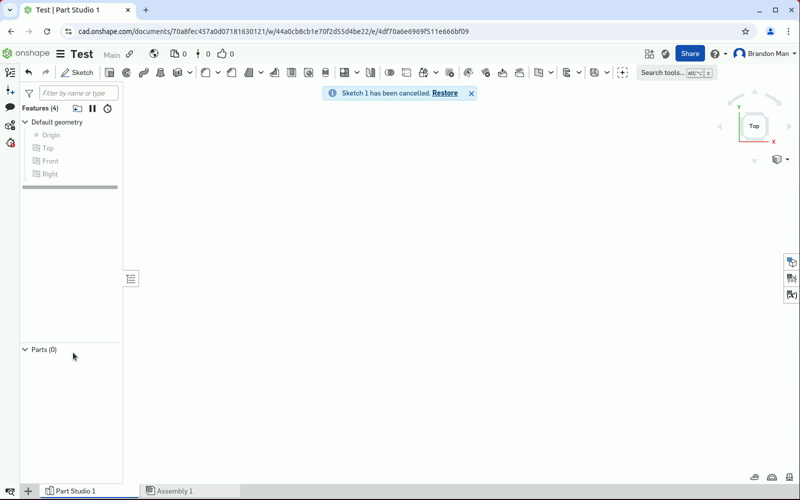
key(y)
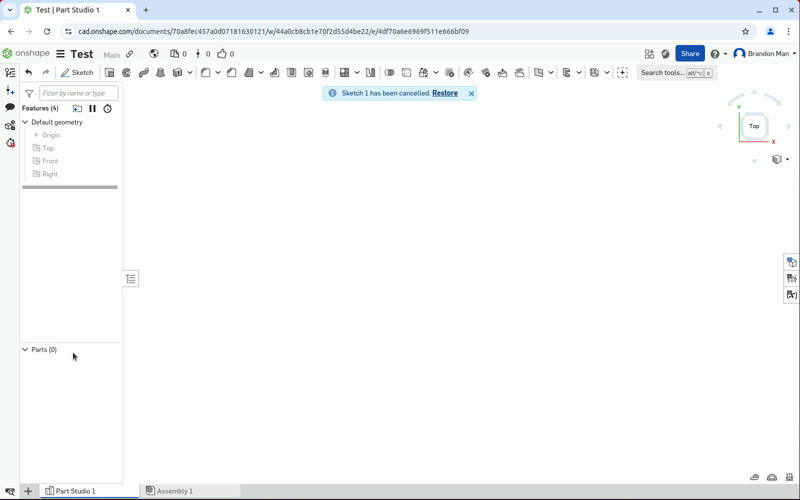
key(shift+p)
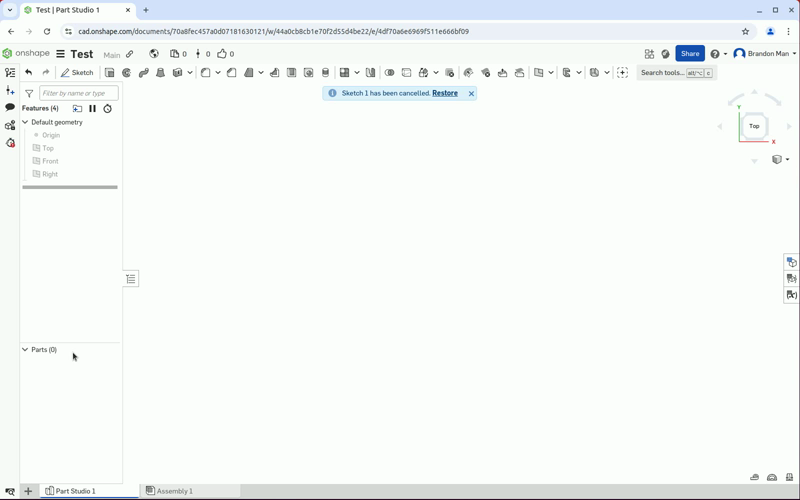
key(space)
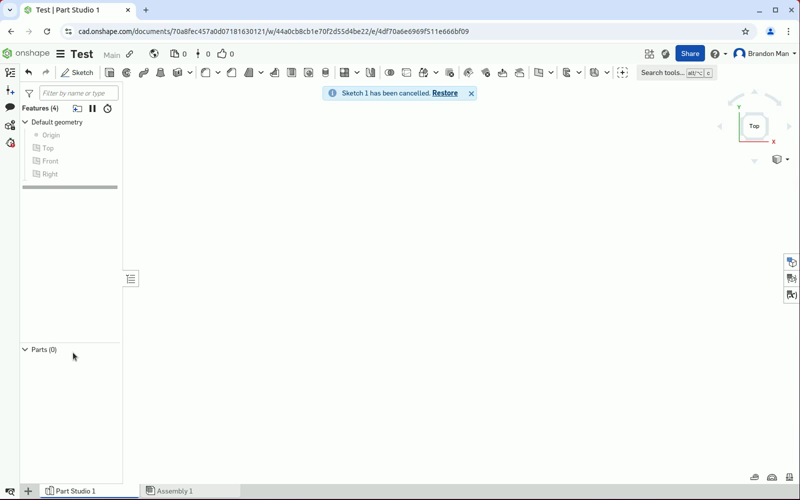
key_down(shift)
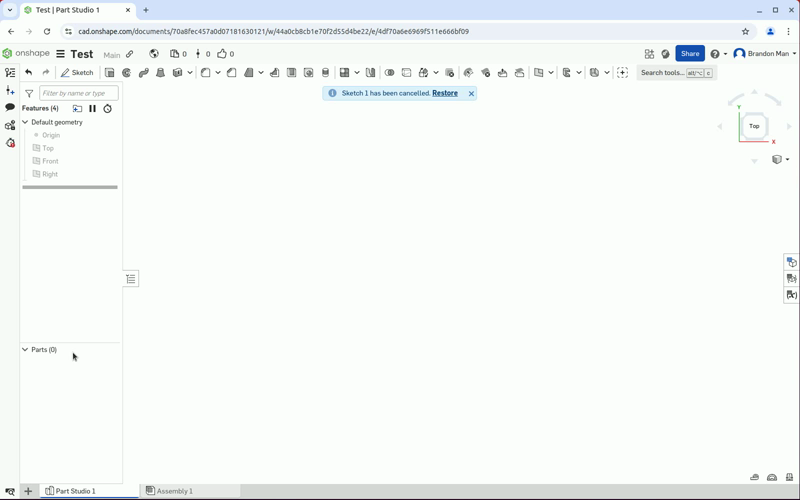
key(up)
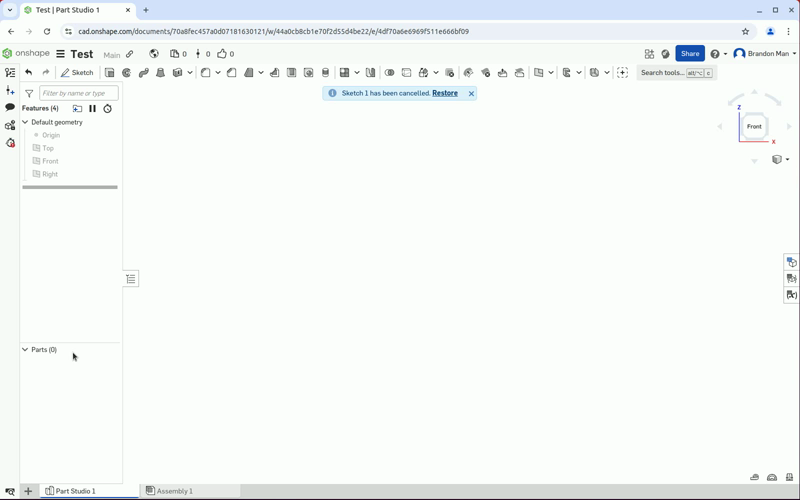
key_up(shift)
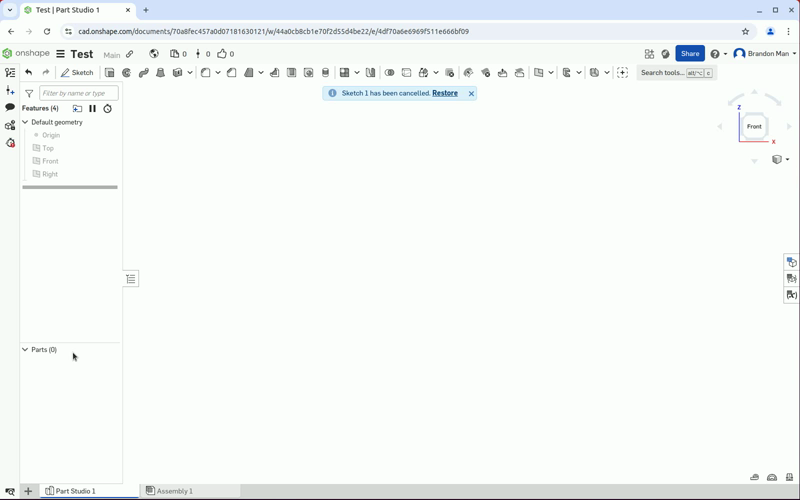
mouse_move(73, 352)
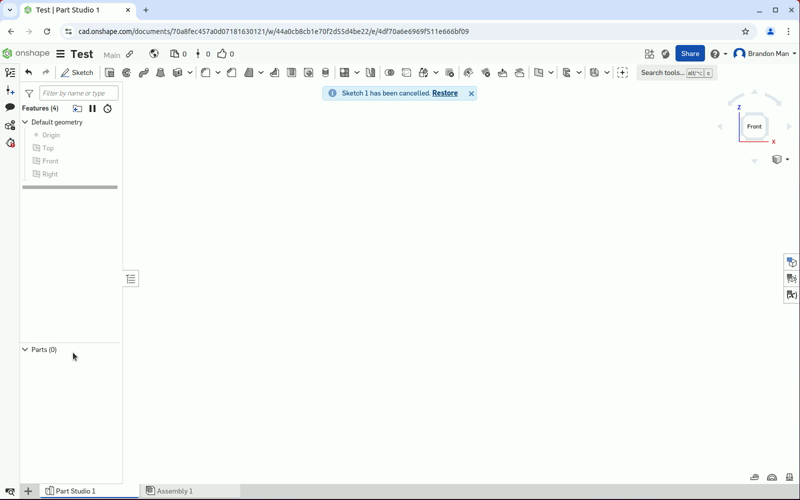
key(shift+y)
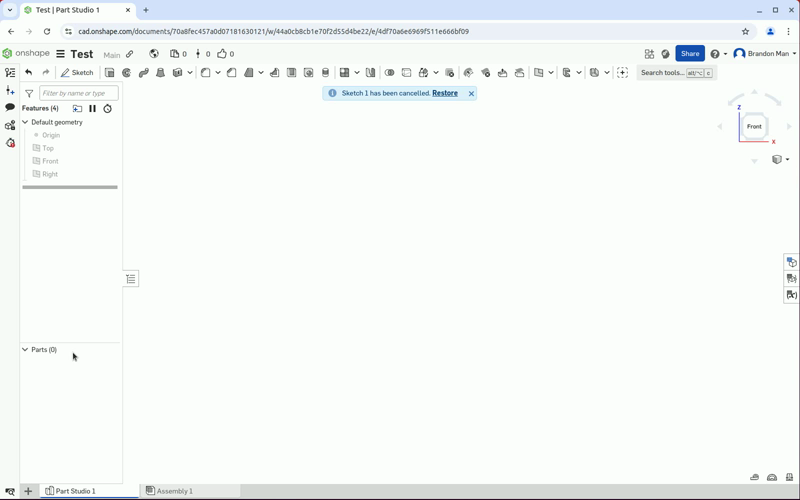
key(shift+s)
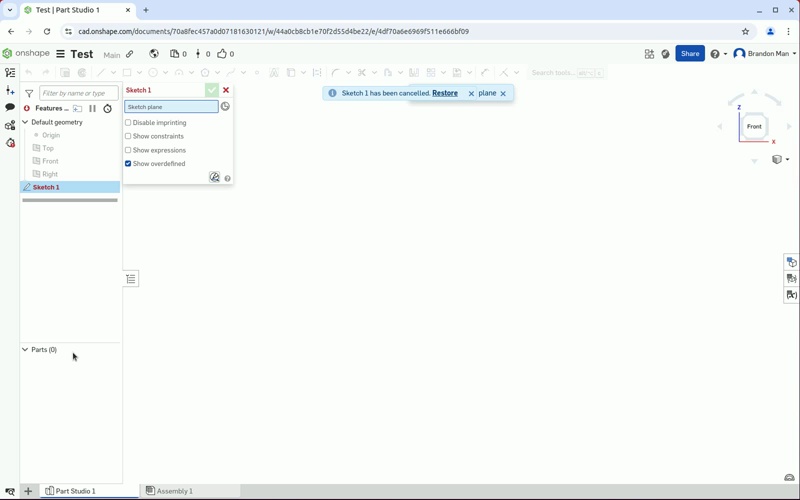
mouse_move(73, 163)
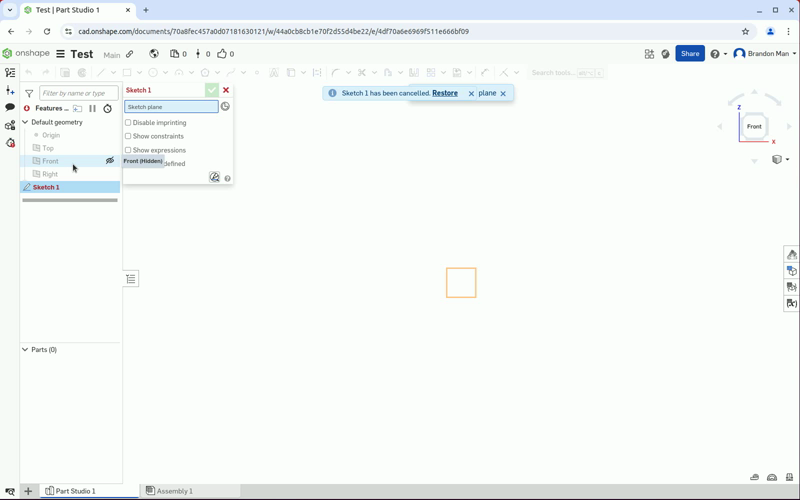
click(73, 163)
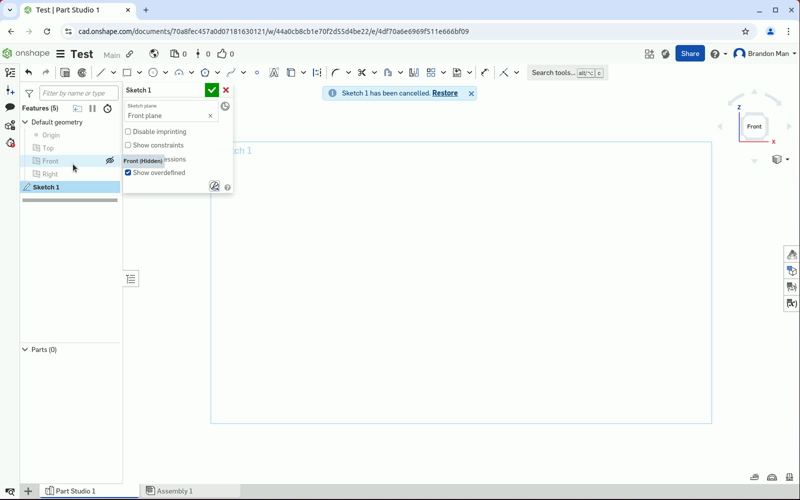
mouse_move(73, 352)
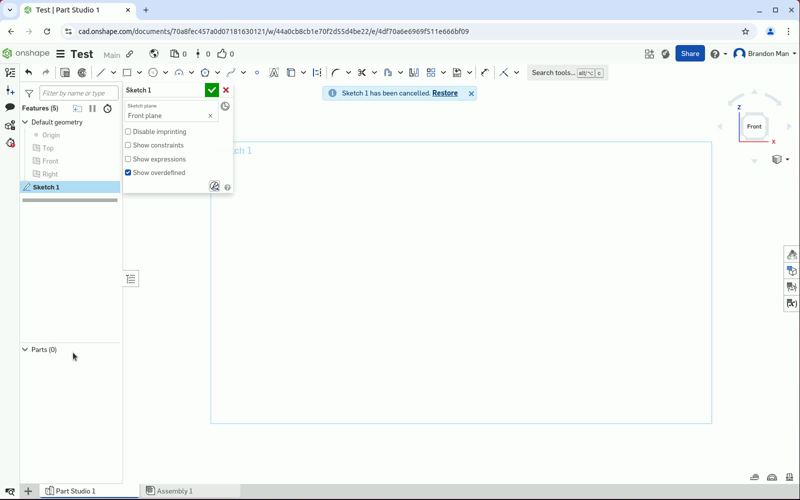
key(y)
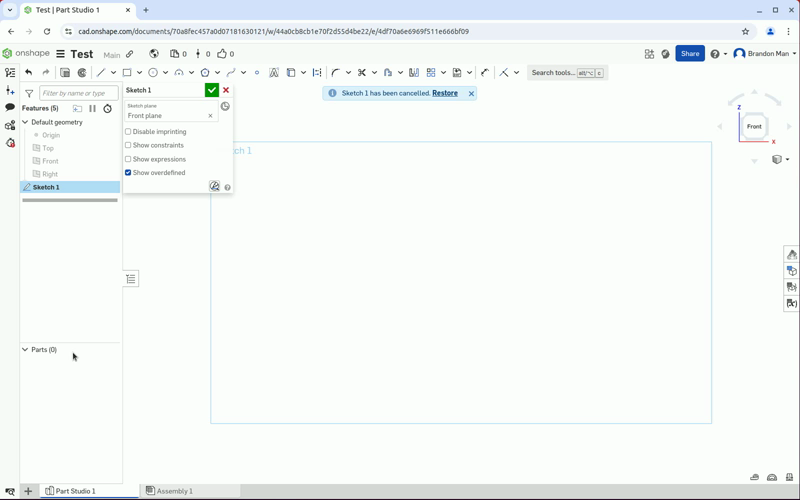
key(l)
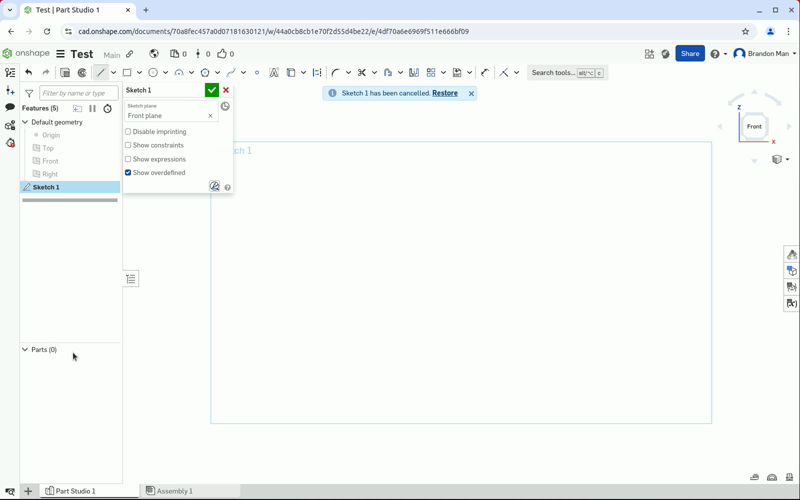
key_down(shift)
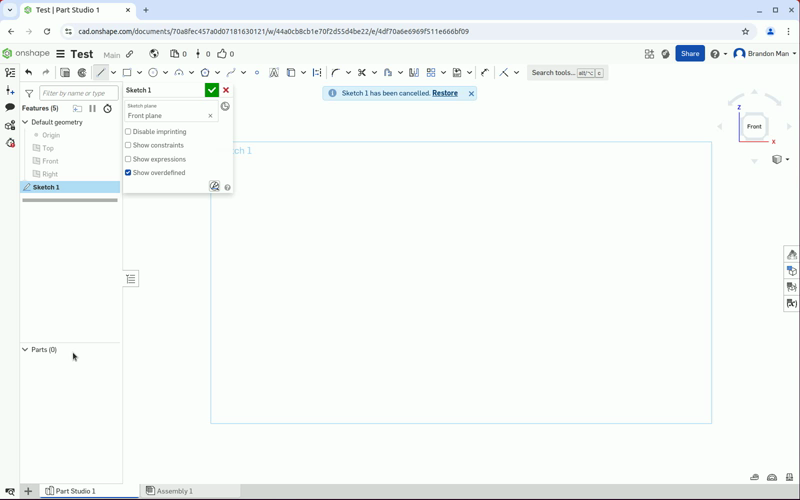
mouse_move(348, 361)
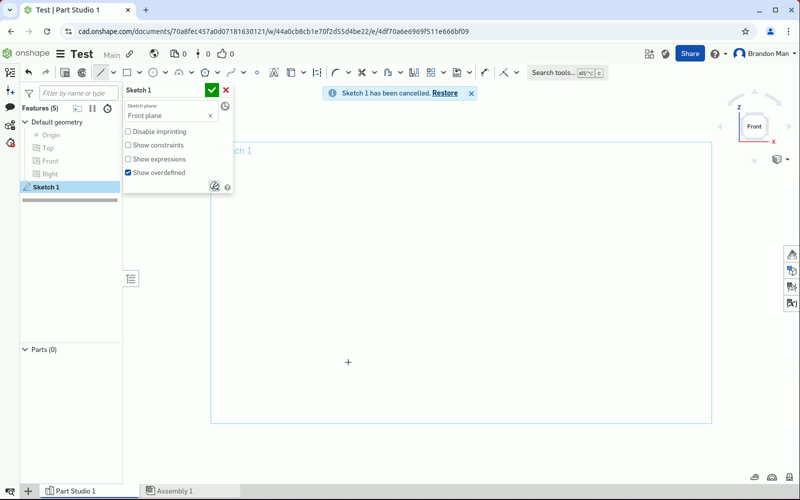
click(348, 361)
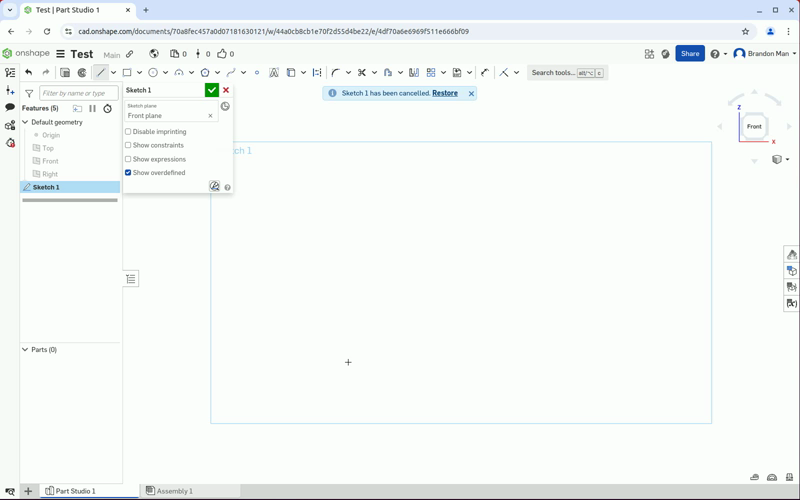
key_up(shift)
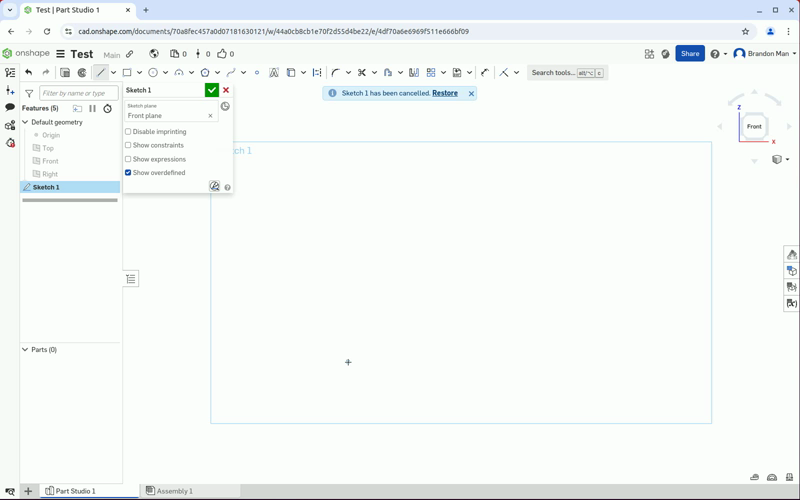
key_down(shift)
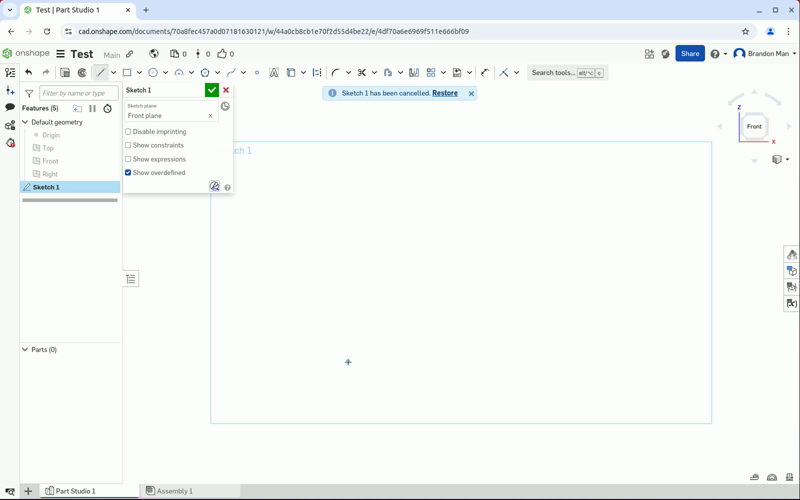
mouse_move(521, 361)
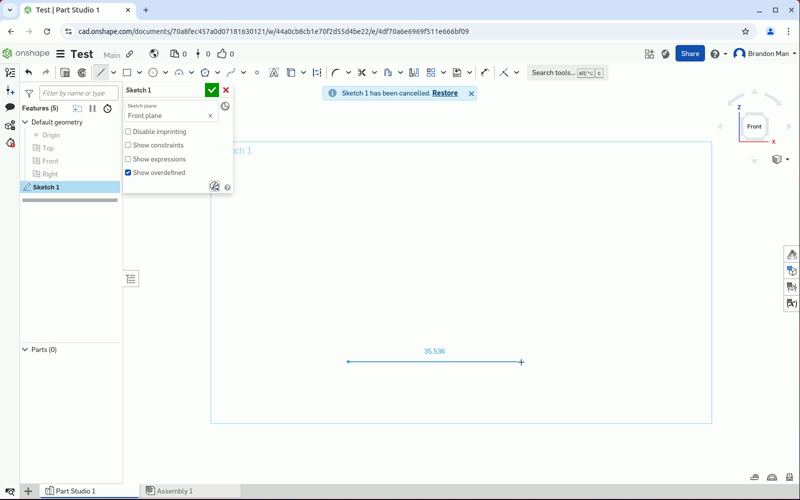
click(521, 361)
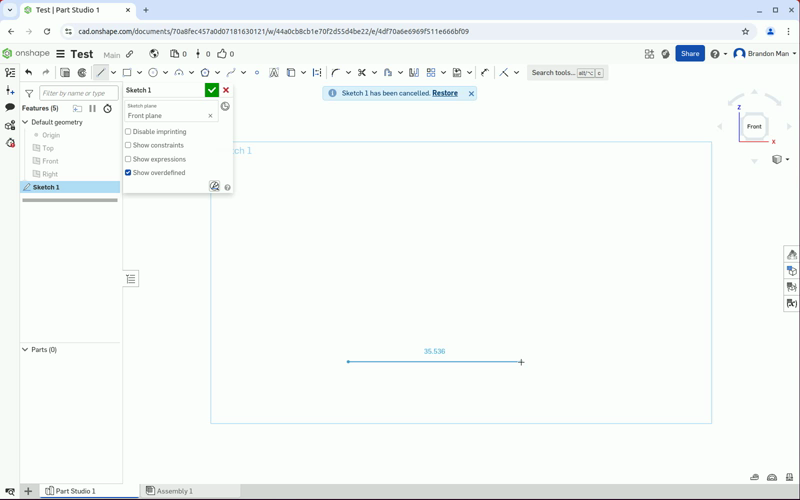
key_up(shift)
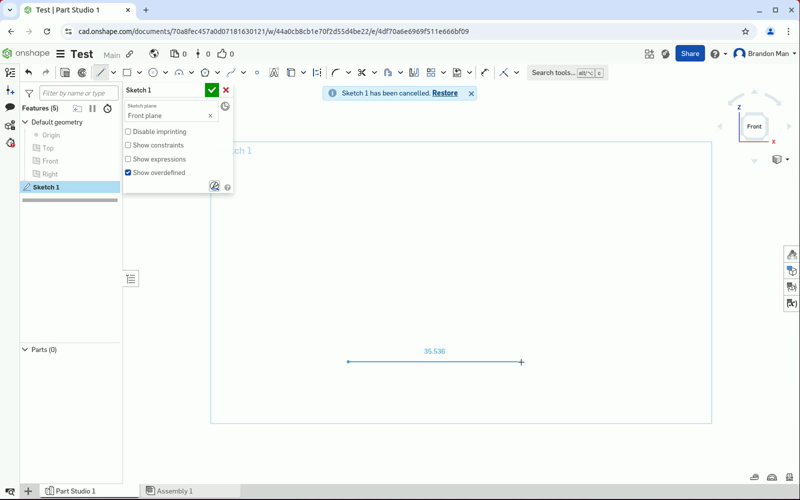
key_down(shift)
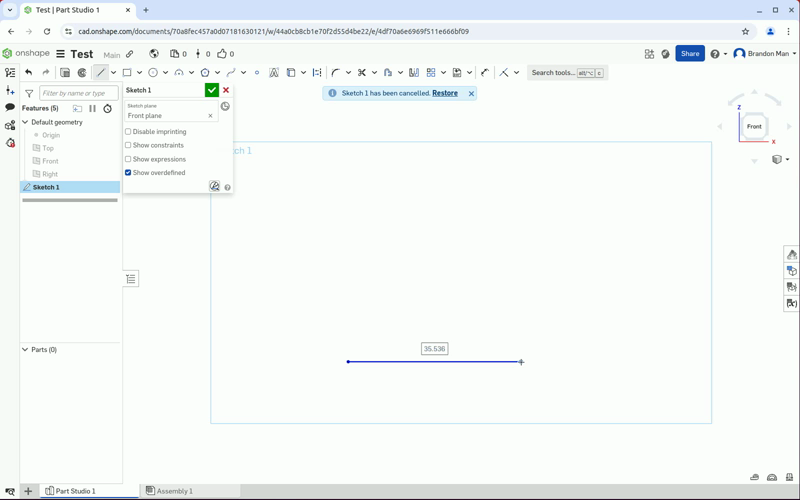
mouse_move(521, 226)
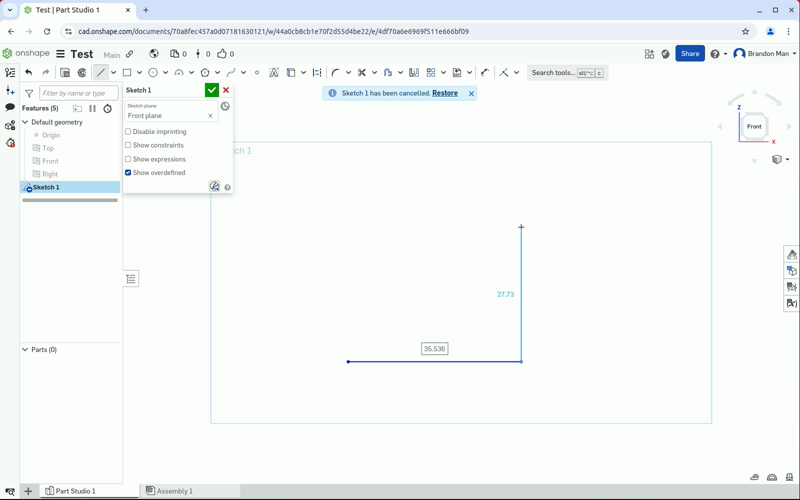
click(521, 226)
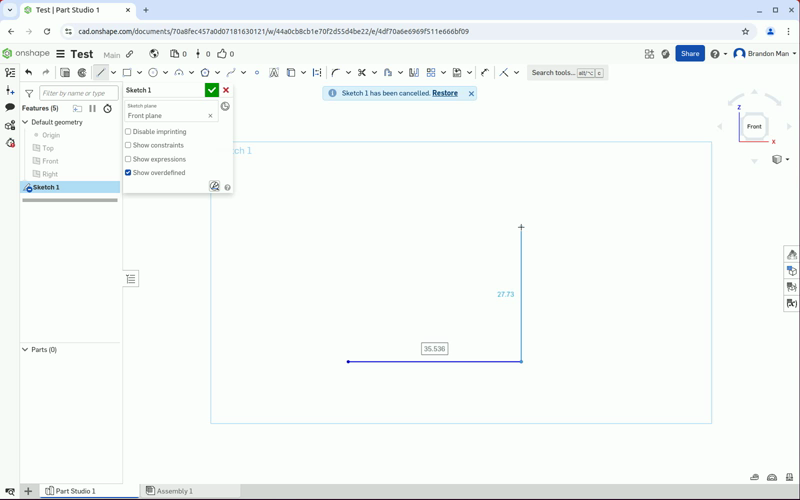
key_up(shift)
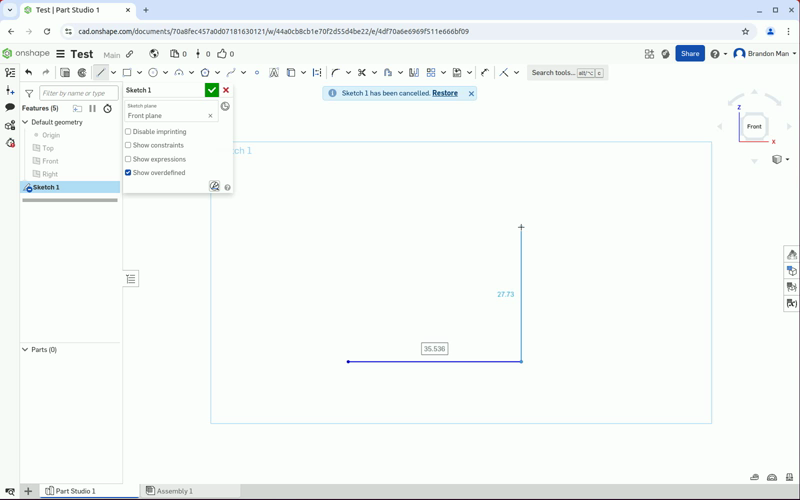
key_down(shift)
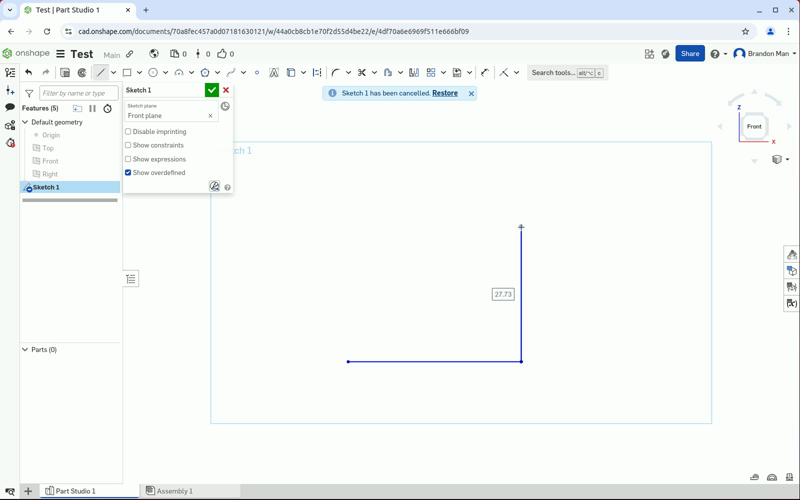
mouse_move(348, 226)
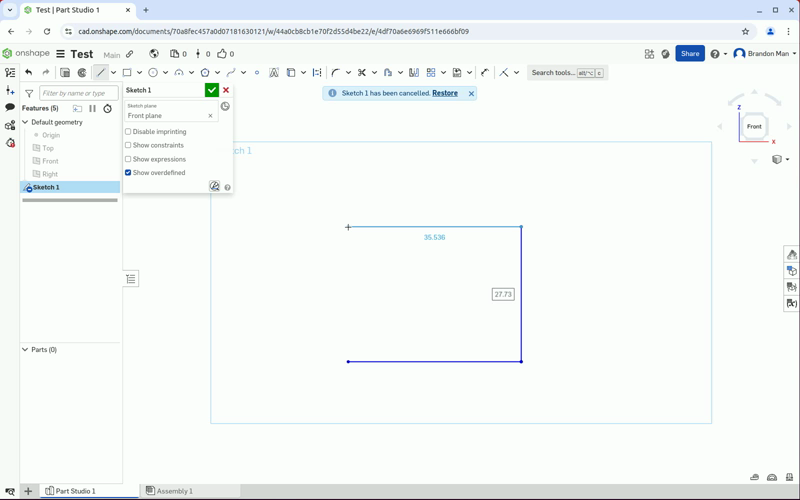
click(348, 226)
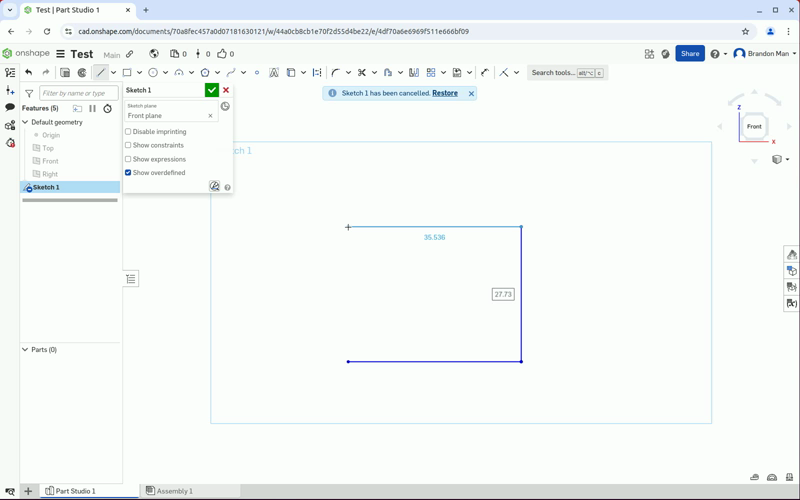
key_up(shift)
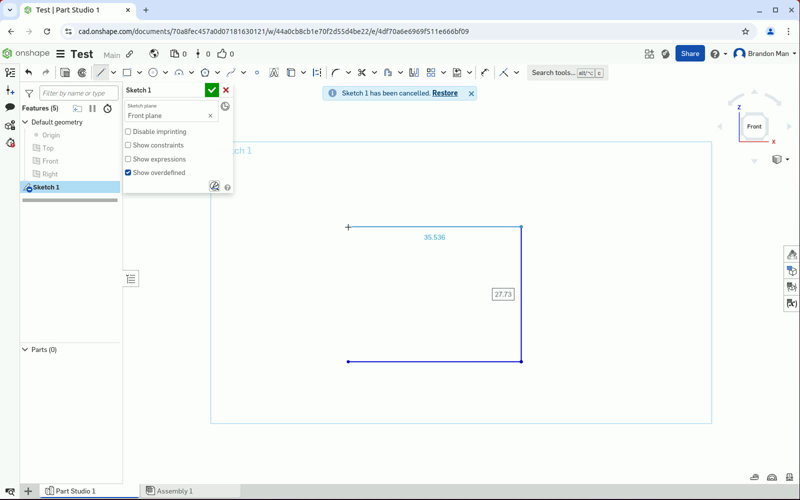
key_down(shift)
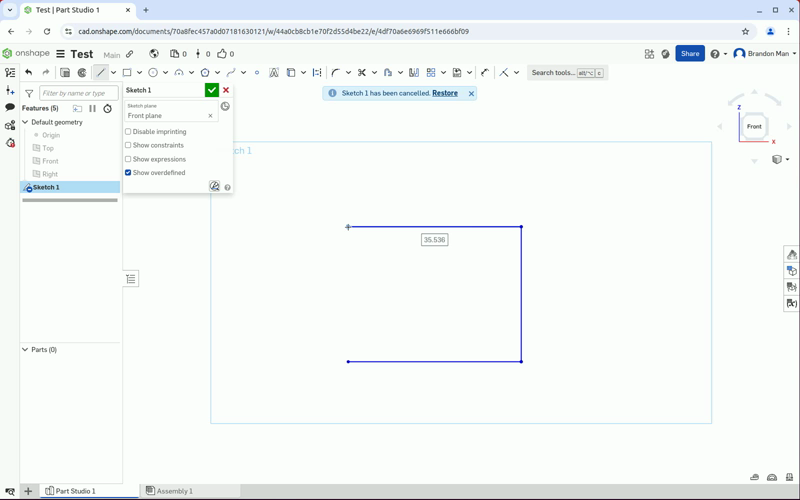
mouse_move(348, 361)
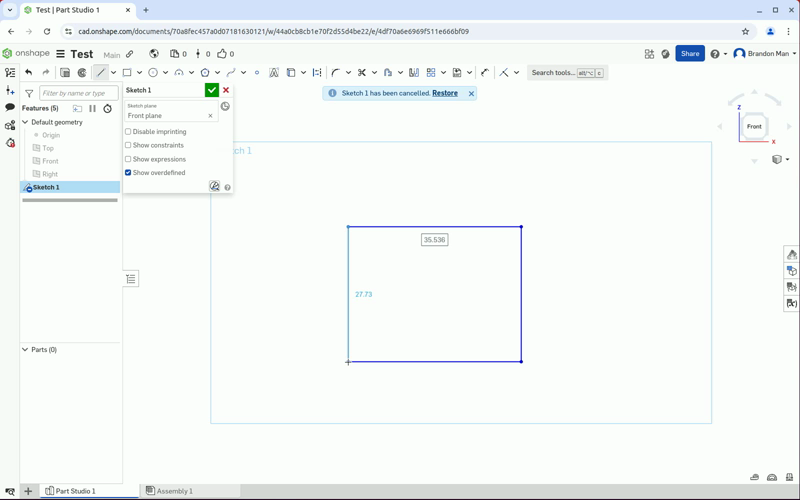
key_up(shift)
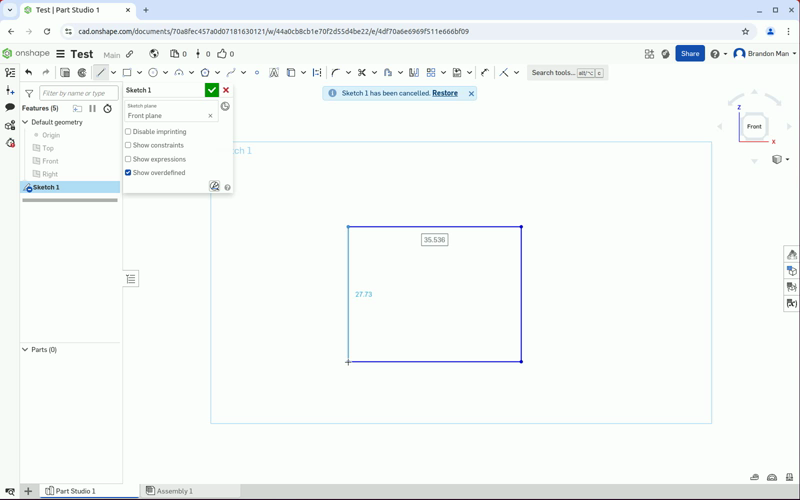
click(348, 361)
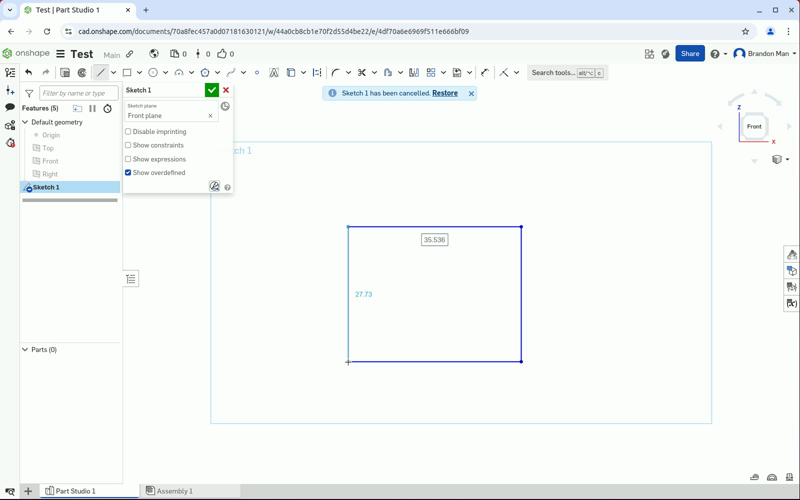
key(esc)
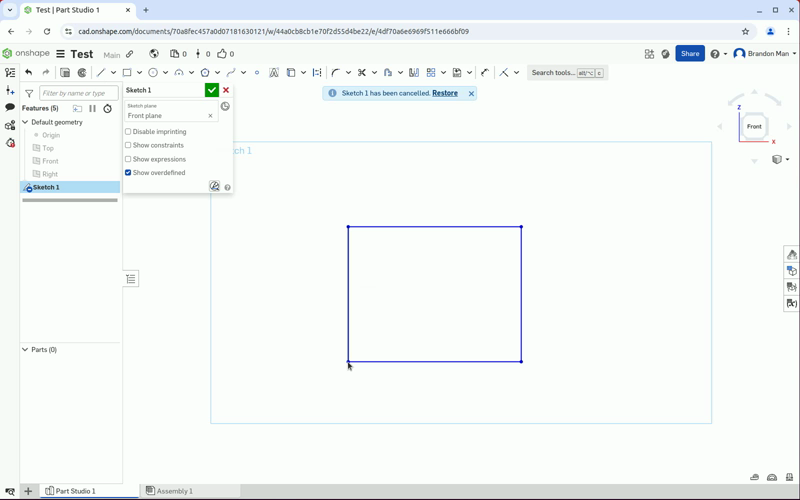
mouse_move(378, 259)
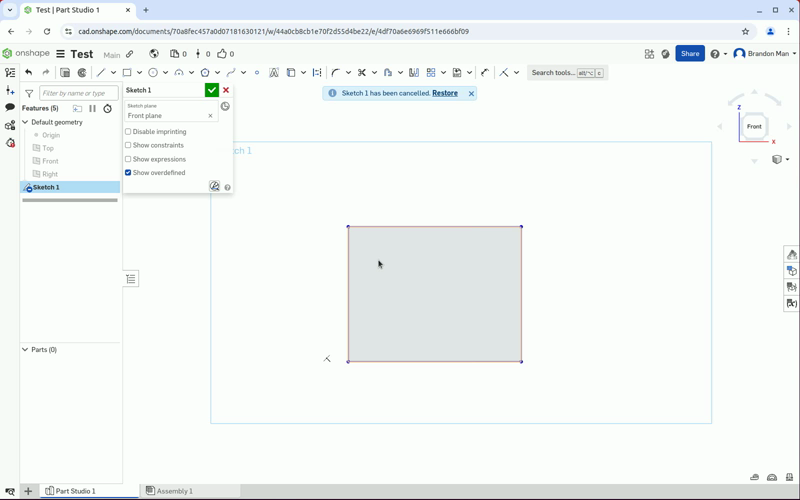
click(378, 259)
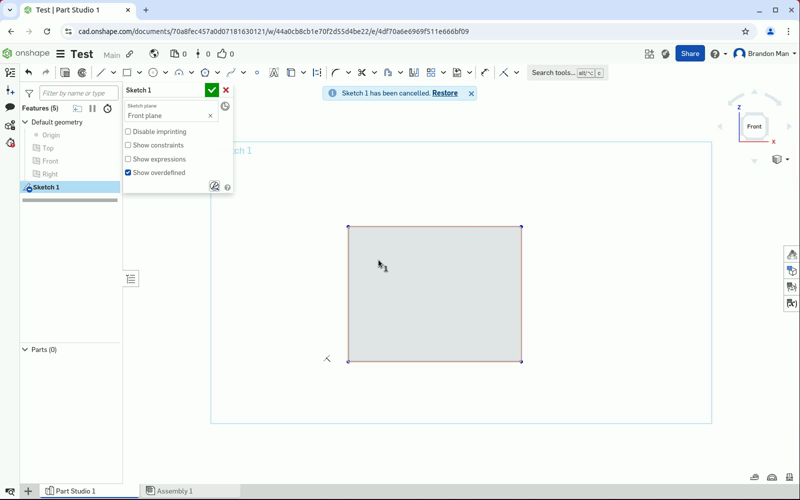
mouse_move(73, 352)
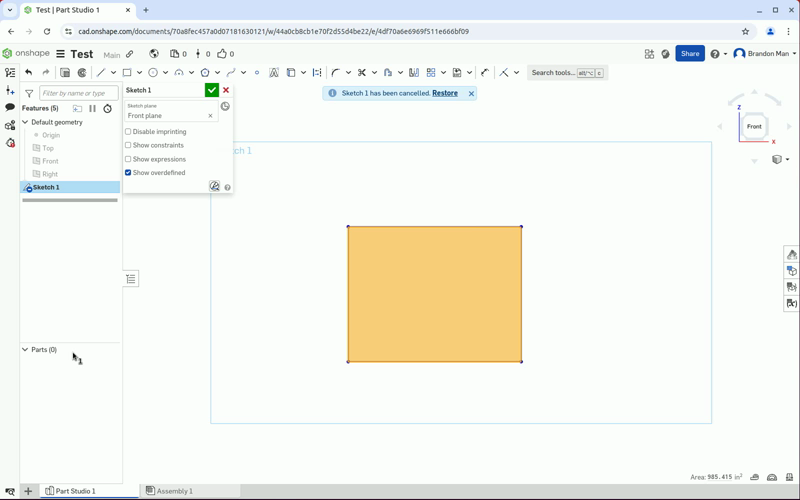
key(shift+y)
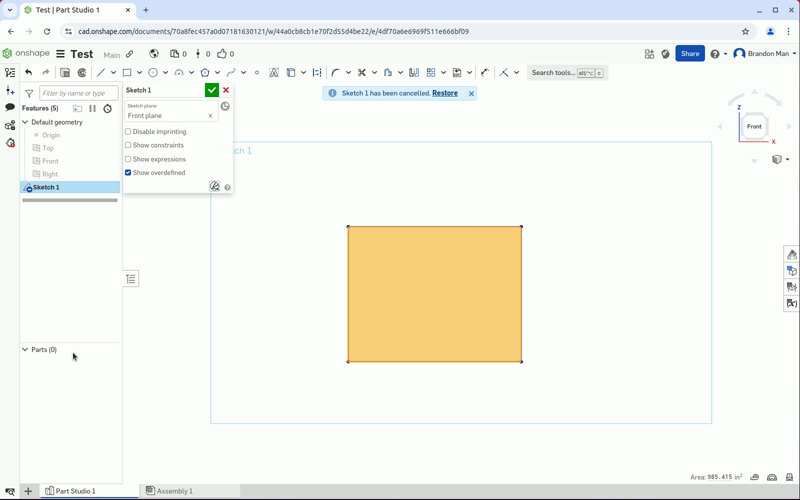
key(shift+e)
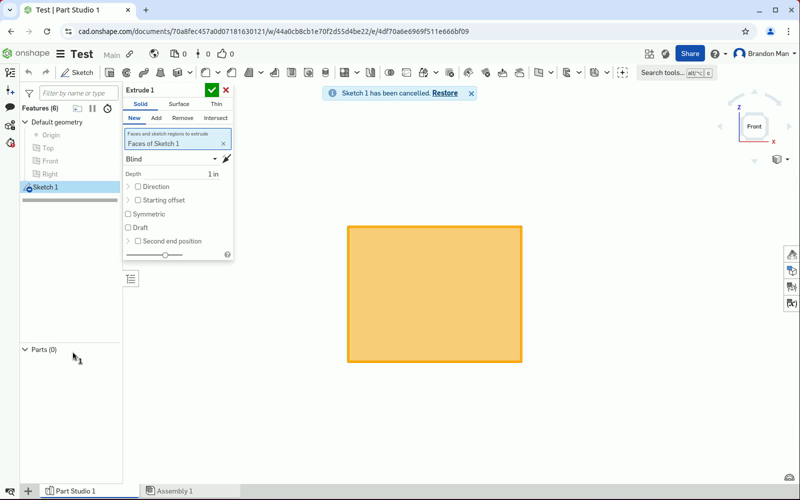
mouse_move(143, 106)
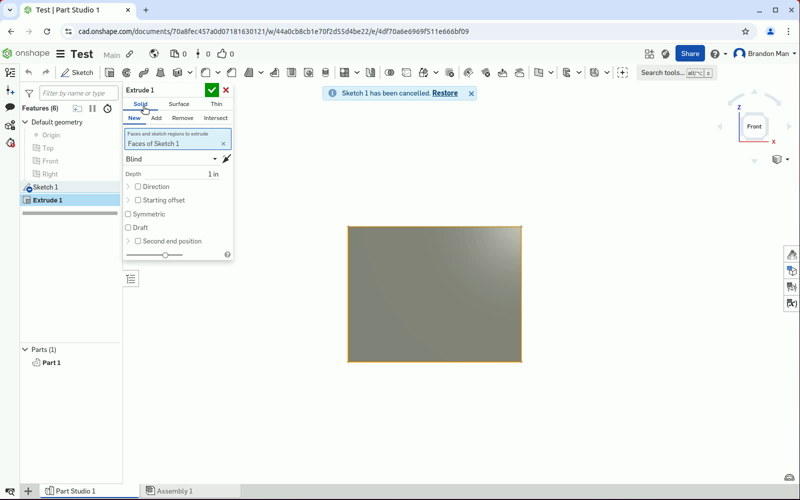
click(143, 106)
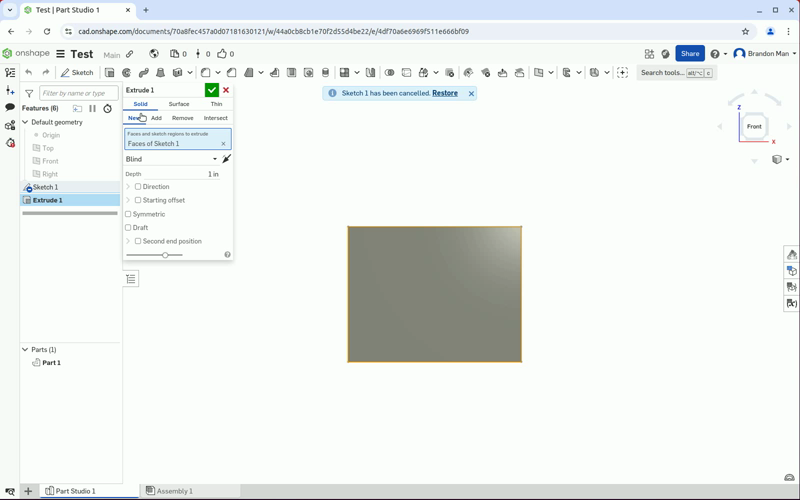
mouse_move(137, 120)
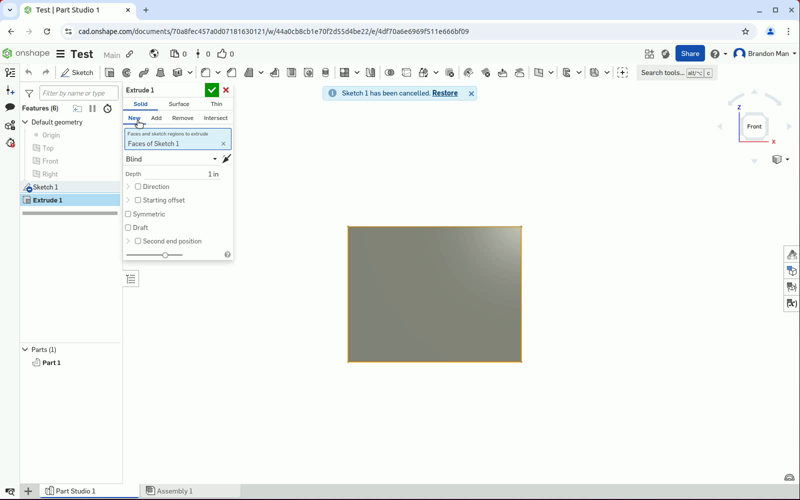
click(137, 120)
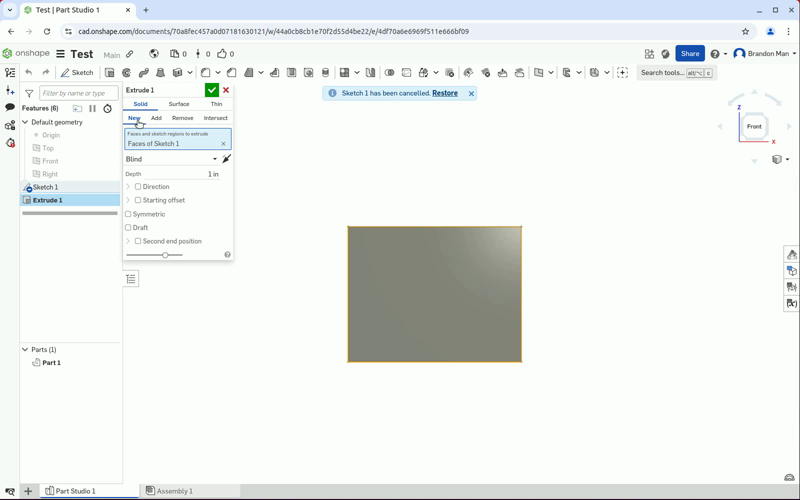
key(tab, 4)
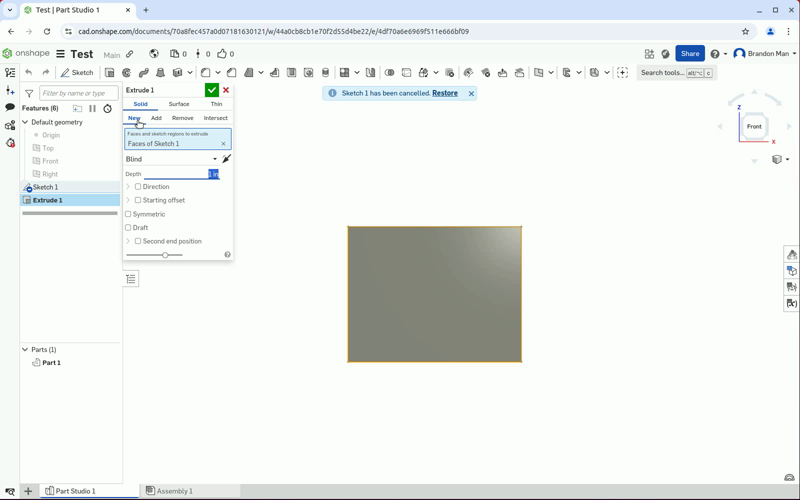
text(-7.943)
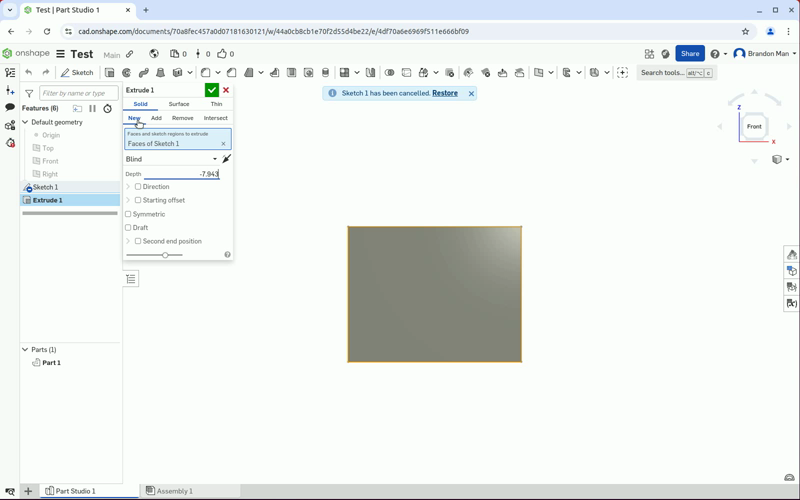
key(enter)
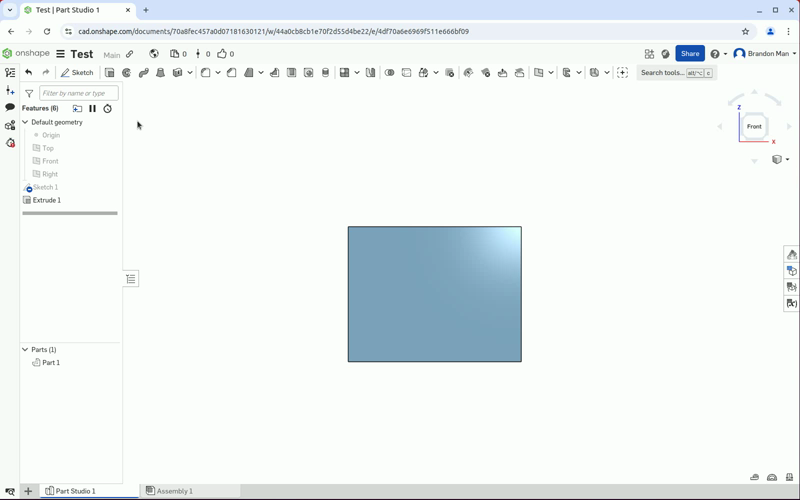
key(shift+h)
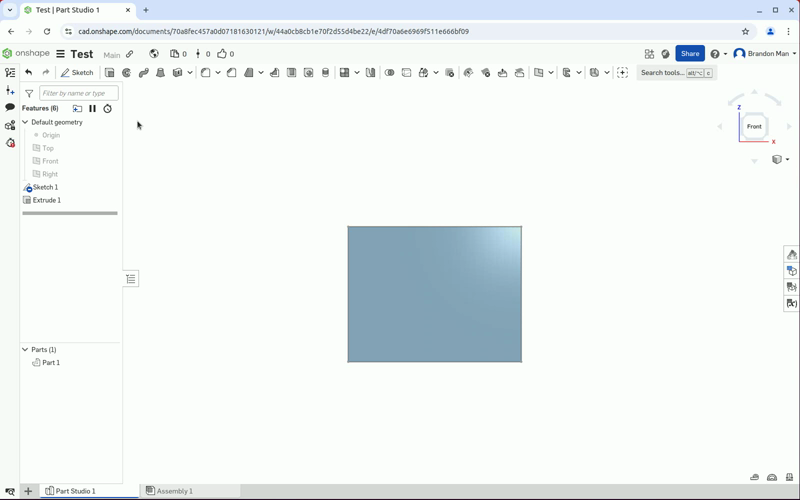
key(shift+h)
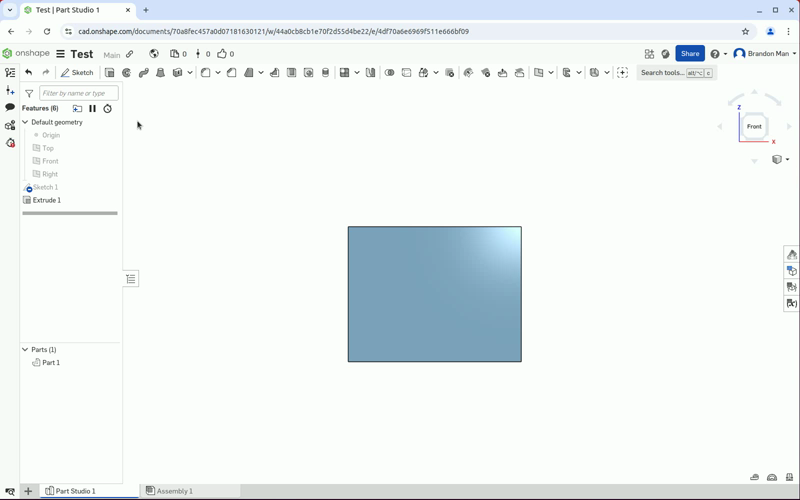
mouse_move(73, 189)
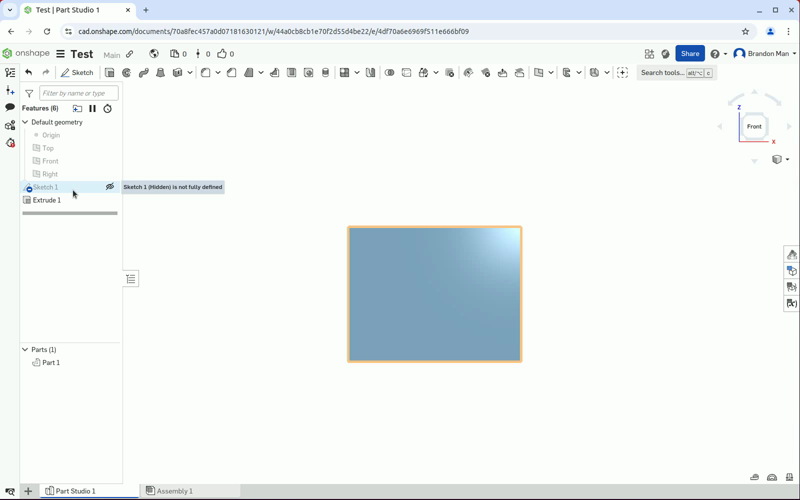
click(73, 189)
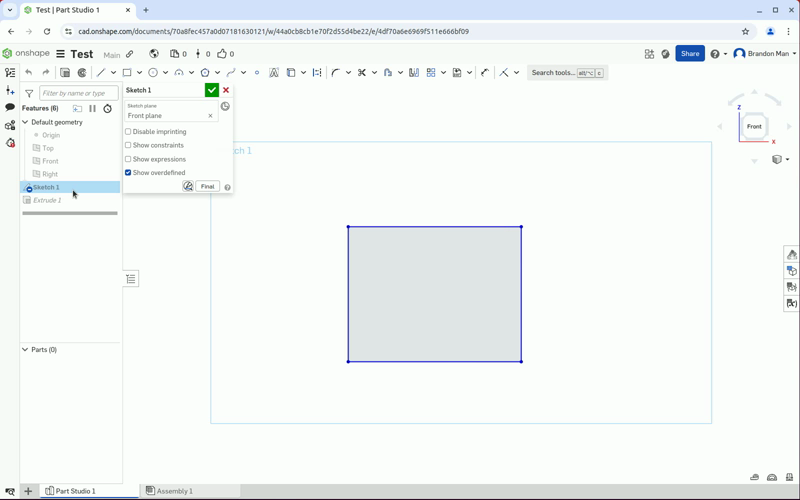
mouse_move(229, 92)
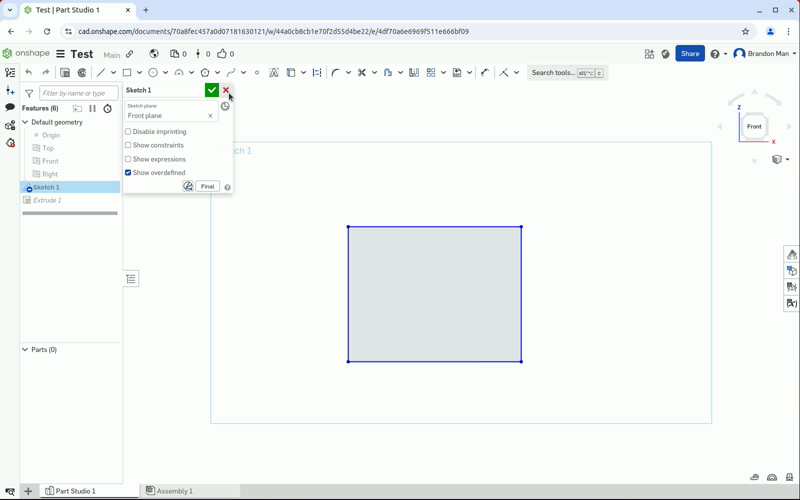
click(229, 92)
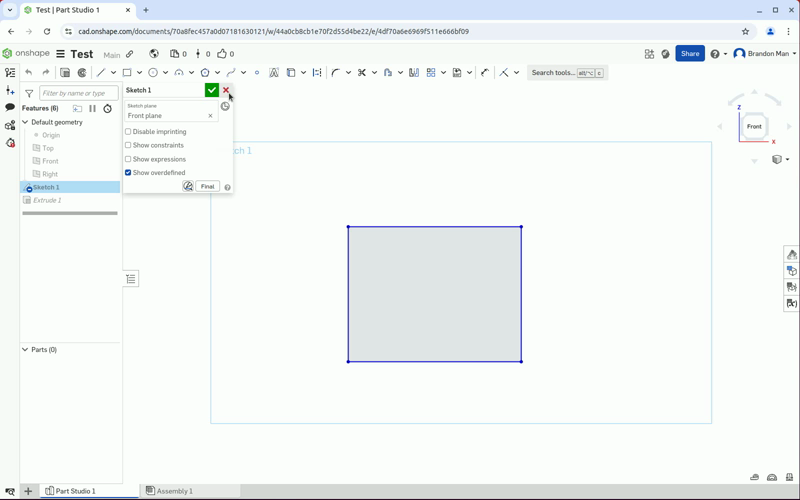
key(shift+s)
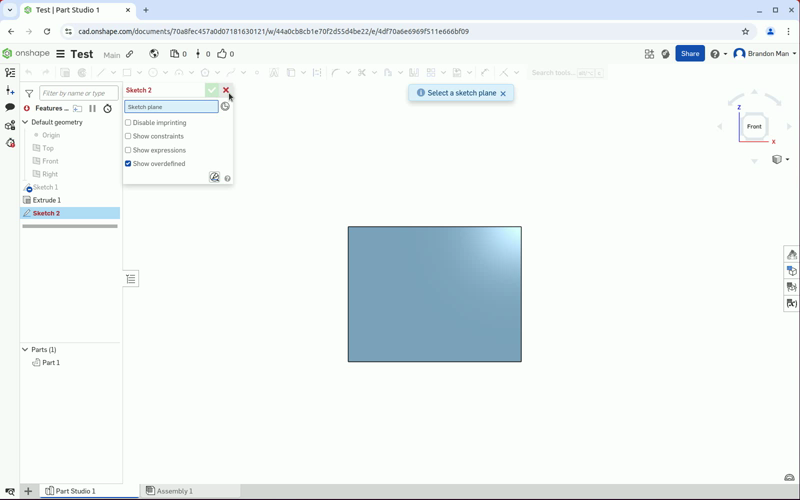
mouse_move(73, 163)
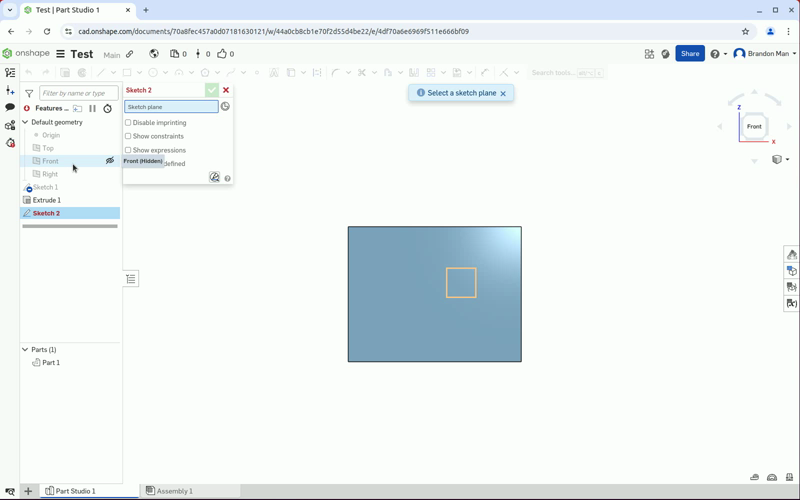
click(73, 163)
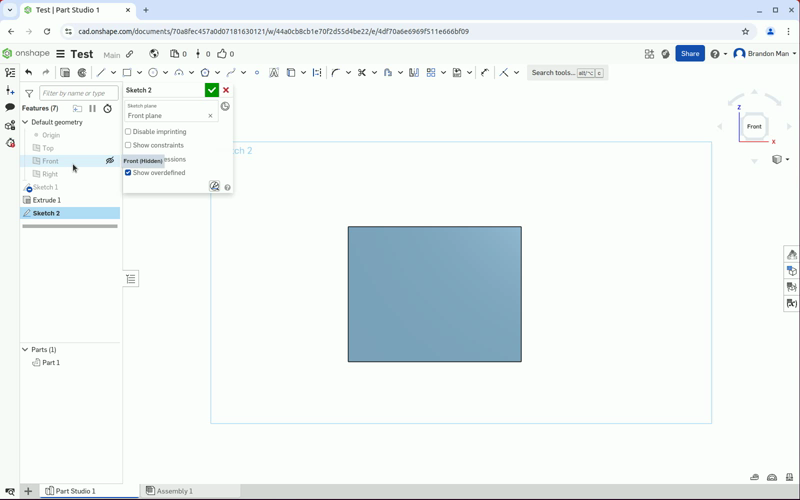
mouse_move(73, 352)
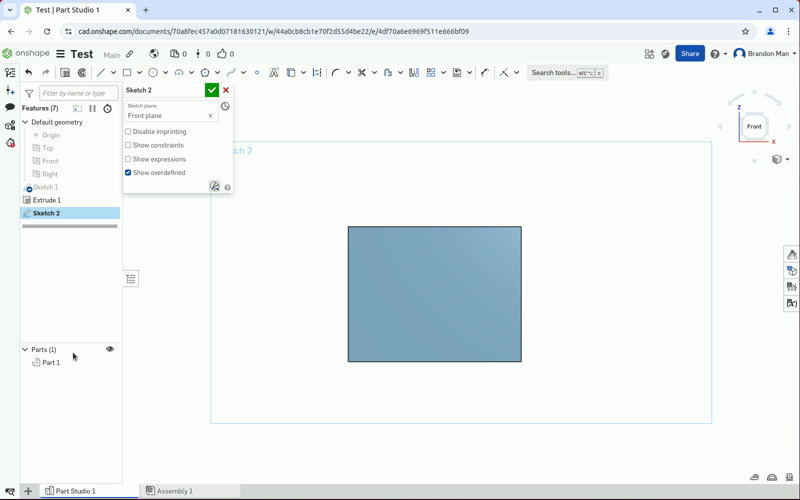
key(y)
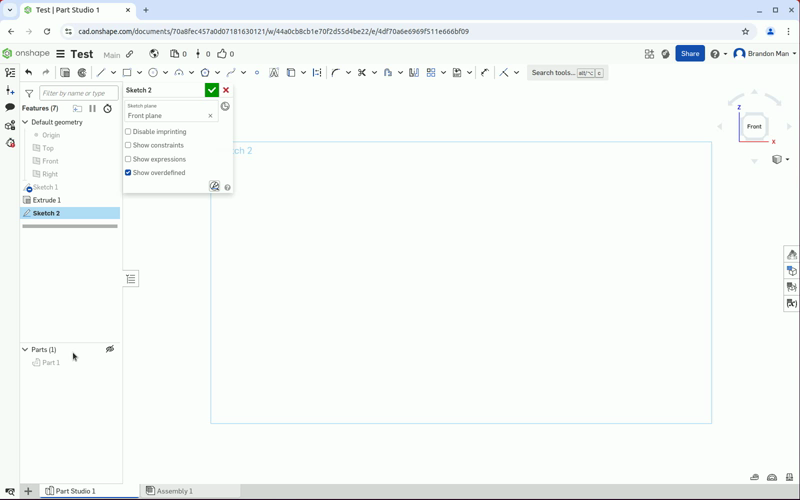
key(l)
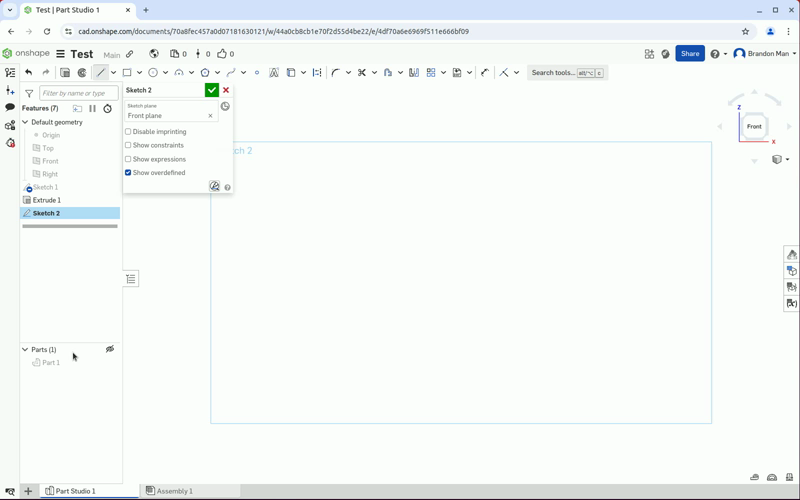
key_down(shift)
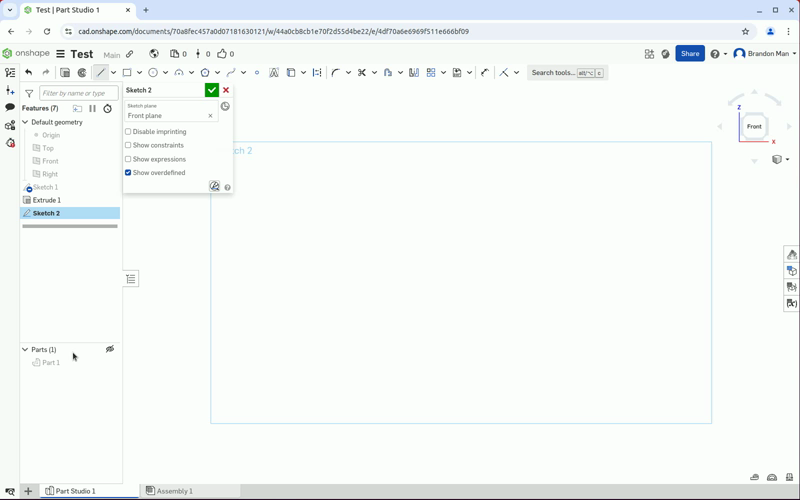
mouse_move(349, 361)
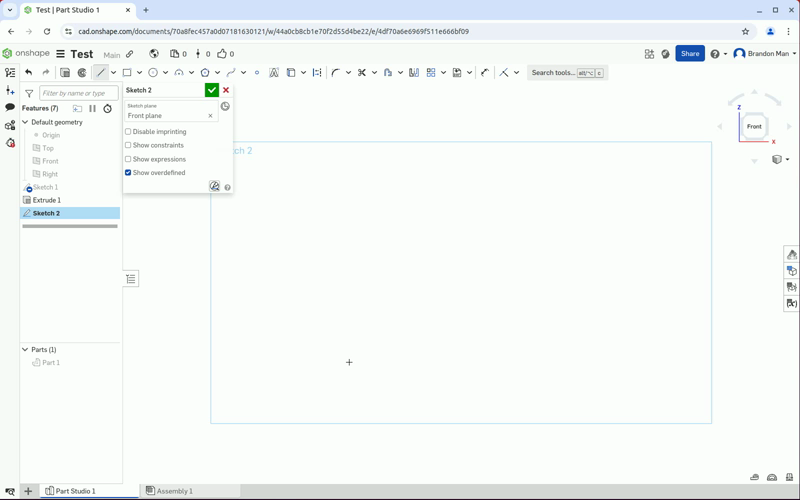
click(349, 361)
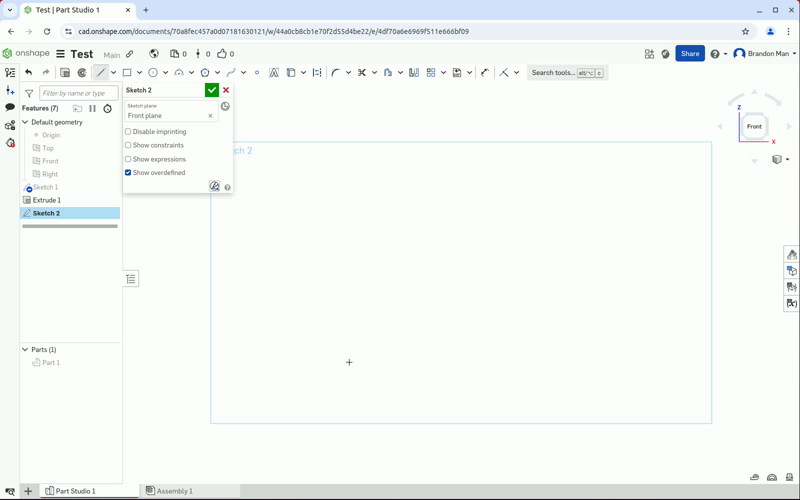
key_up(shift)
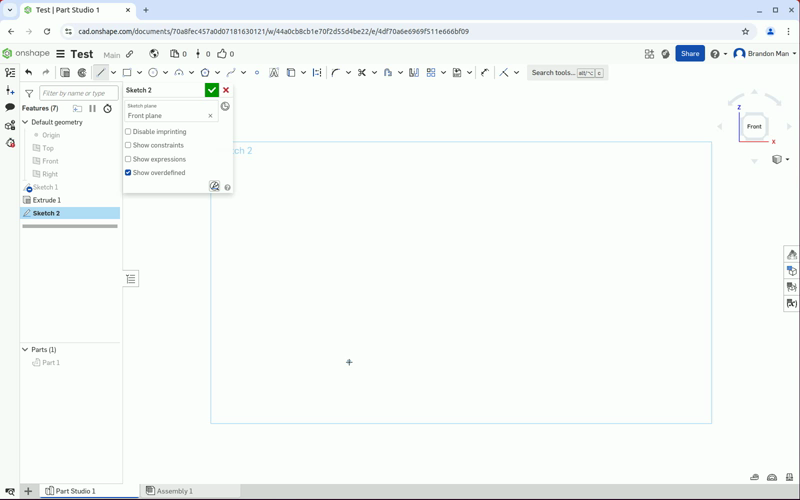
key_down(shift)
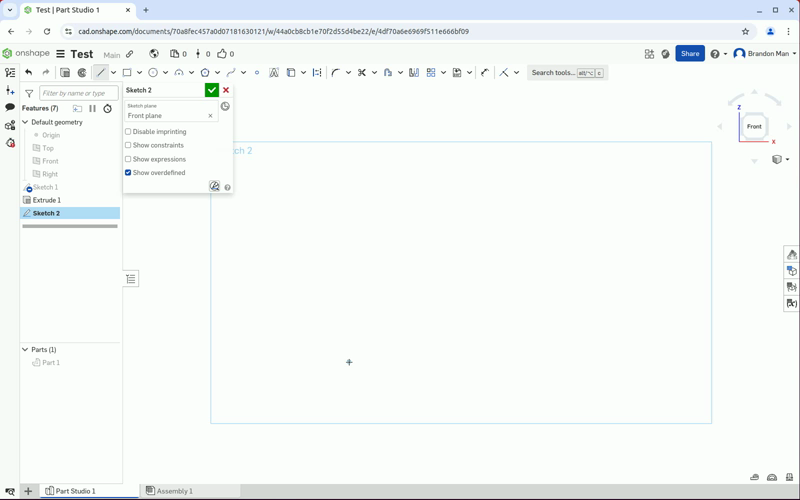
mouse_move(487, 361)
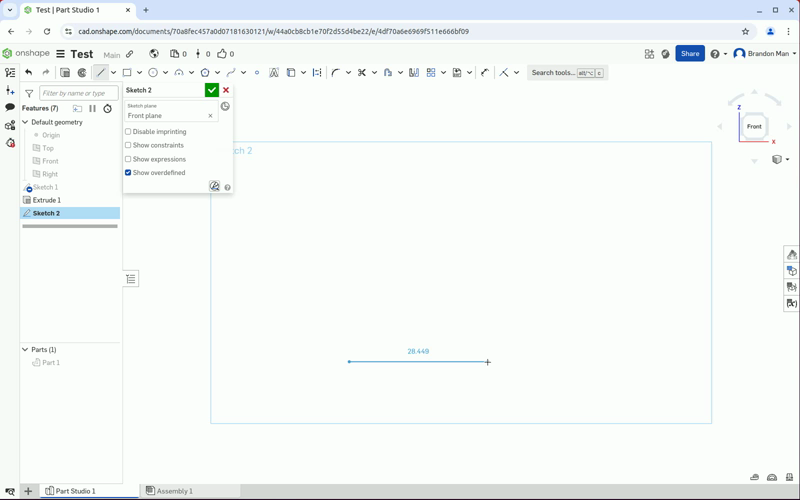
click(487, 361)
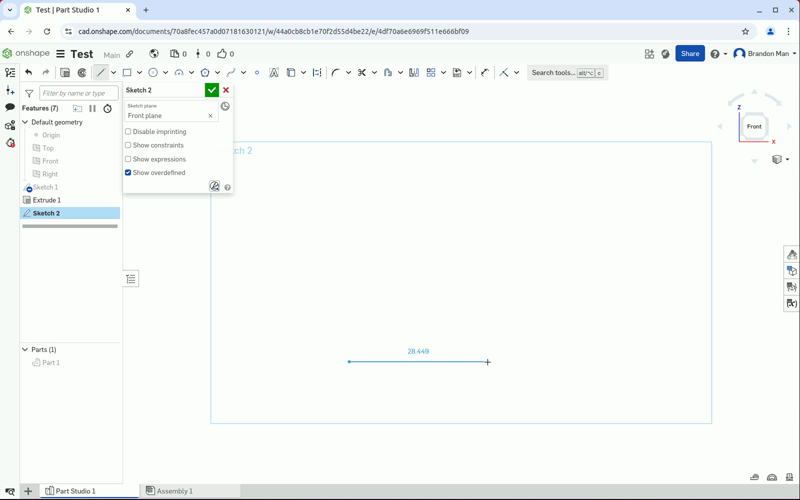
key_up(shift)
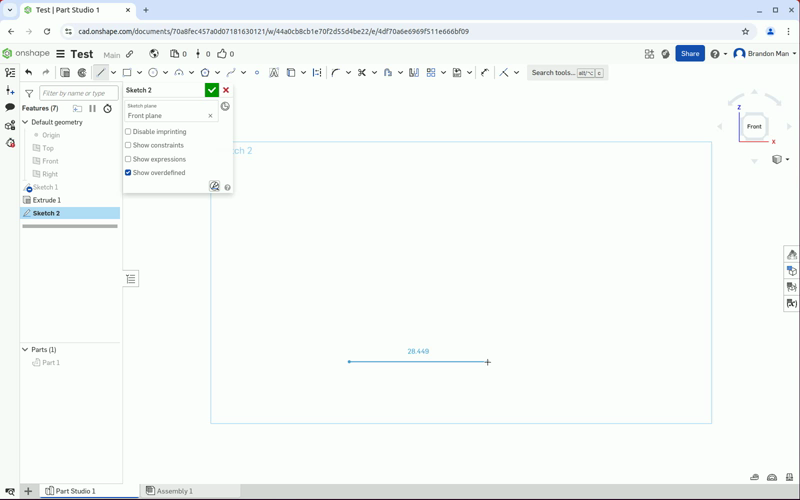
key_down(shift)
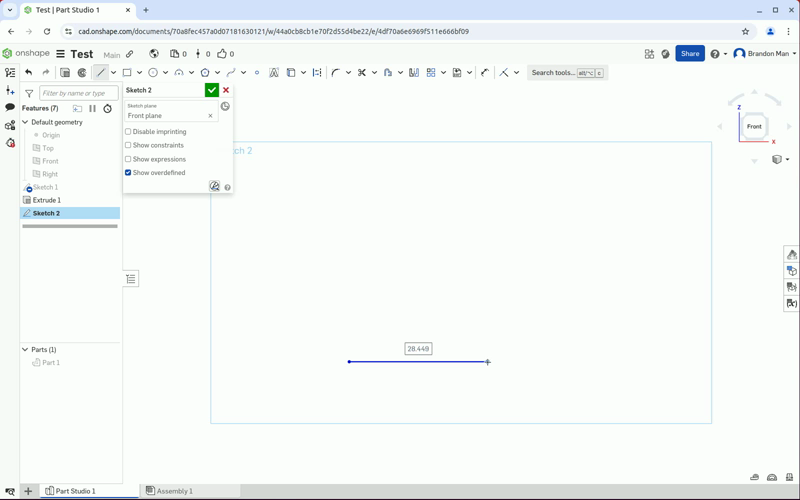
mouse_move(398, 226)
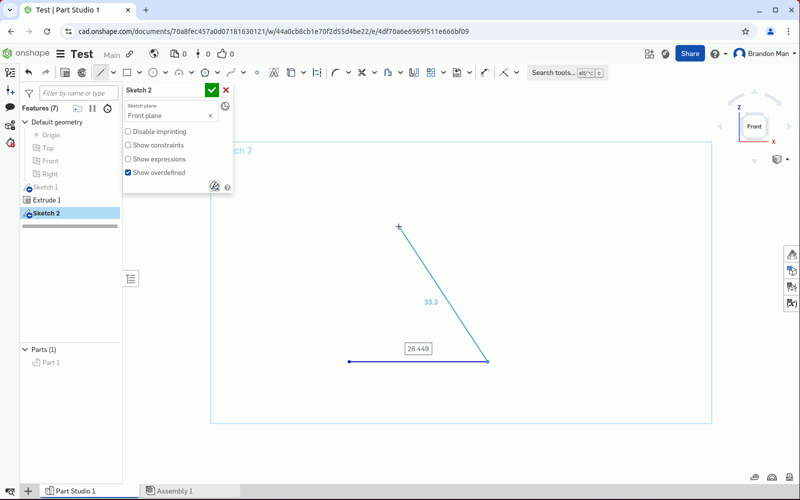
click(398, 226)
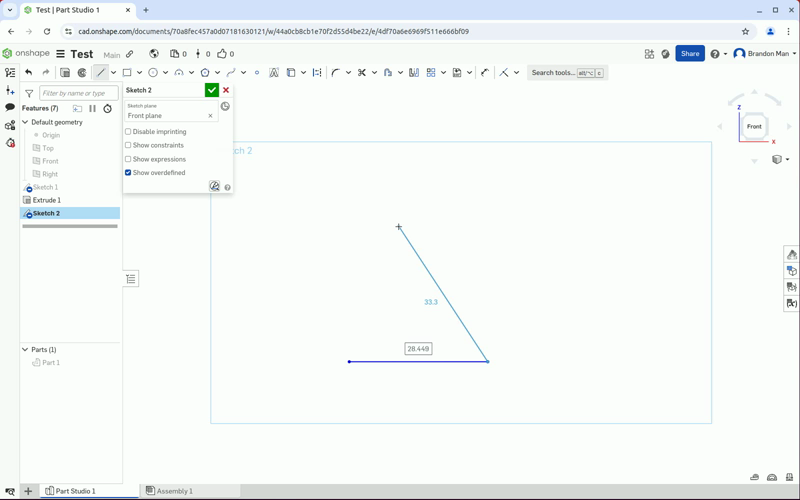
key_up(shift)
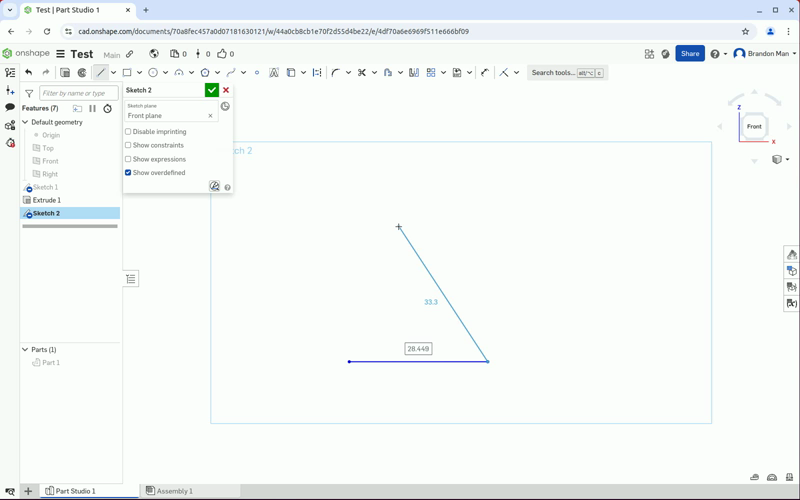
key_down(shift)
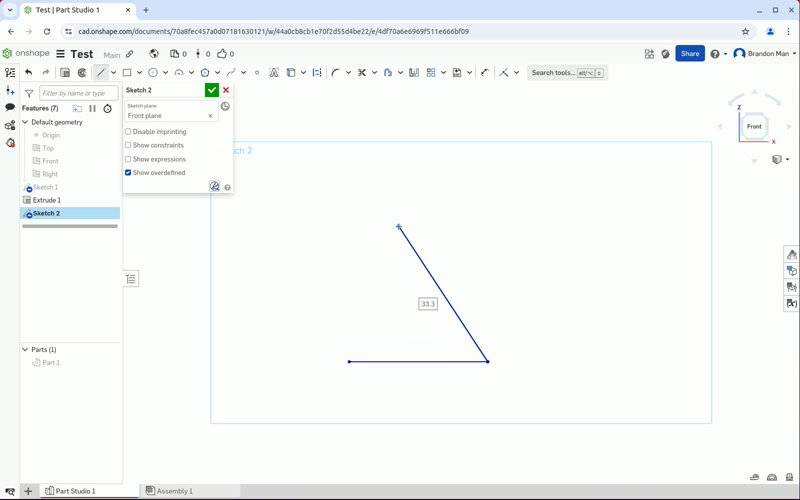
mouse_move(428, 226)
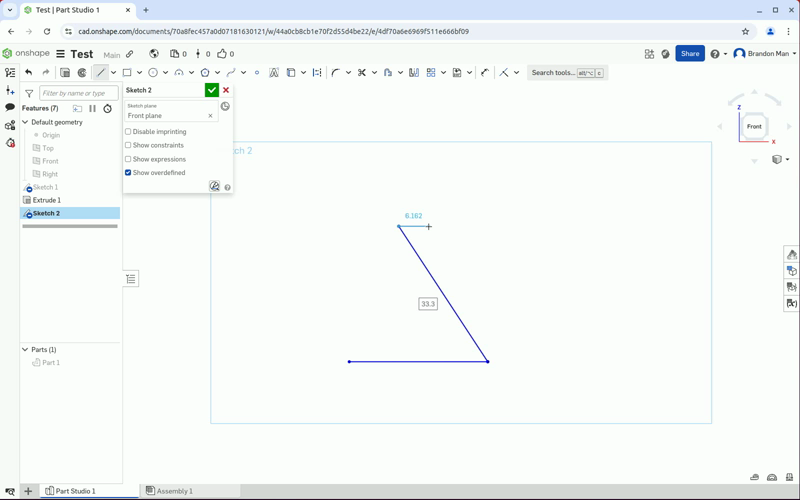
mouse_move(349, 226)
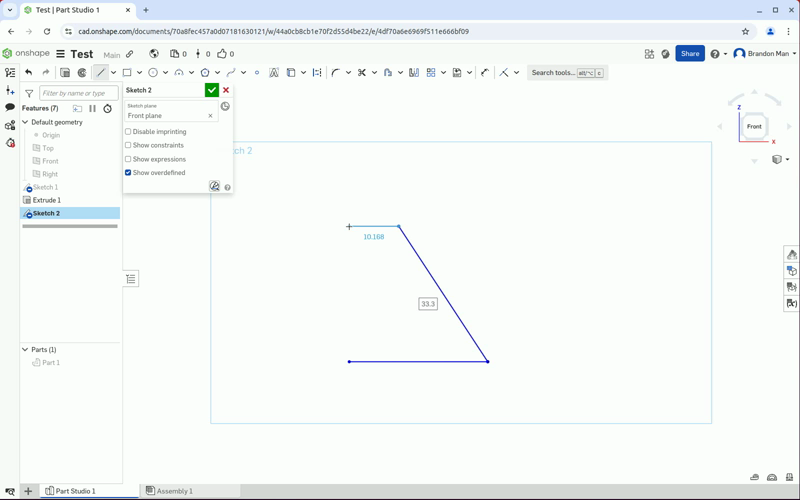
click(349, 226)
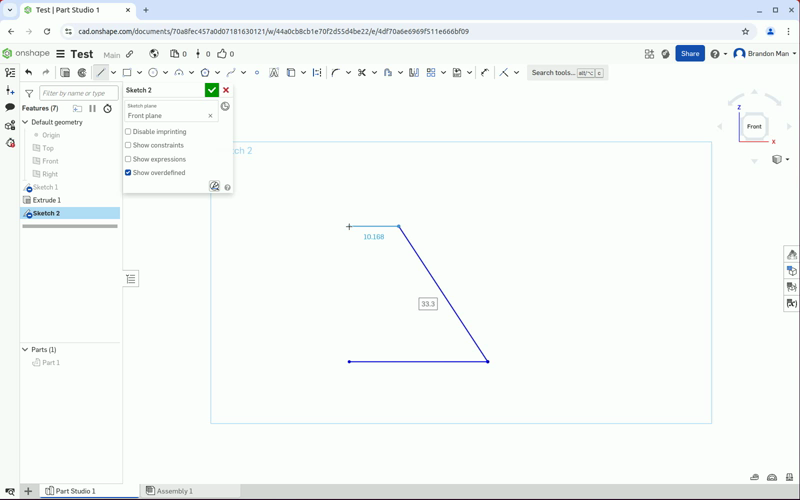
key_up(shift)
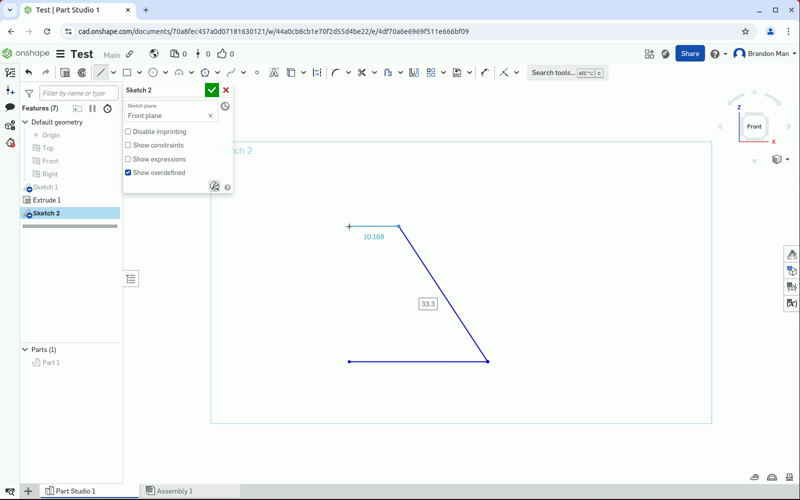
key_down(shift)
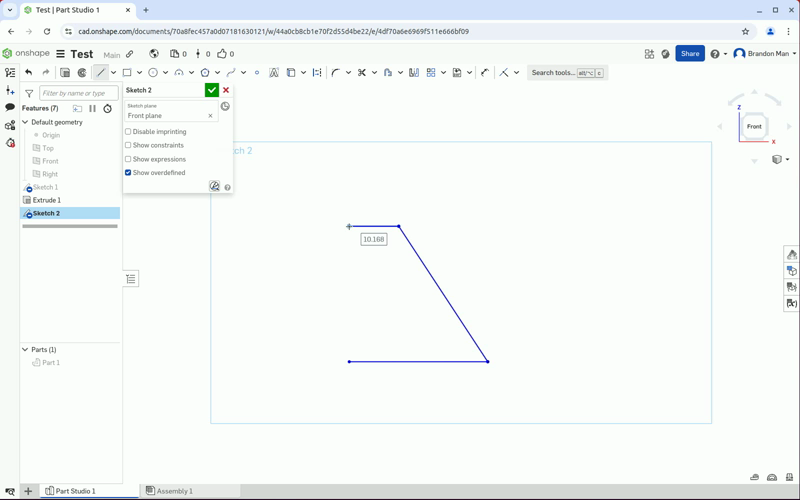
mouse_move(349, 361)
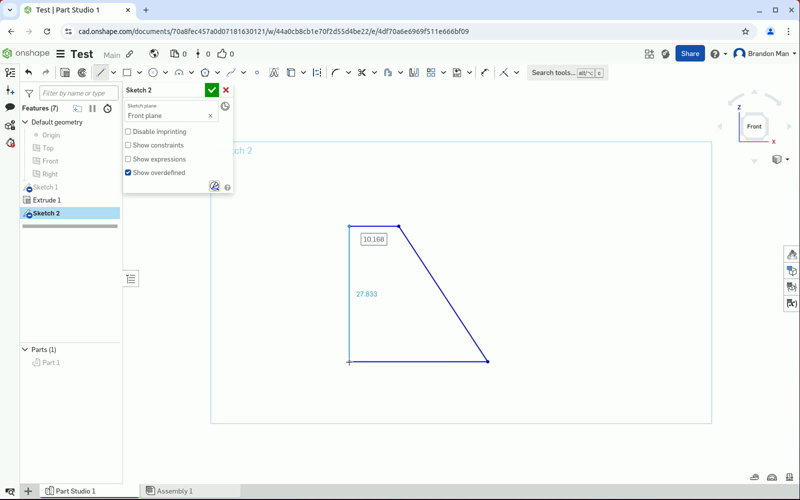
key_up(shift)
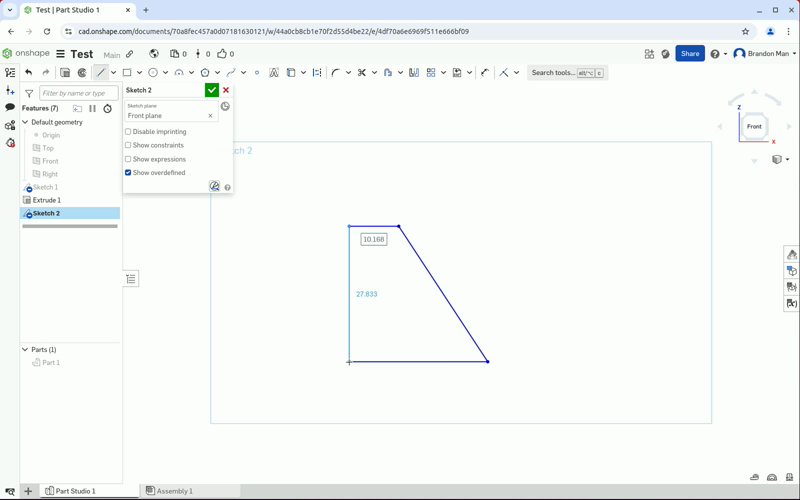
click(349, 361)
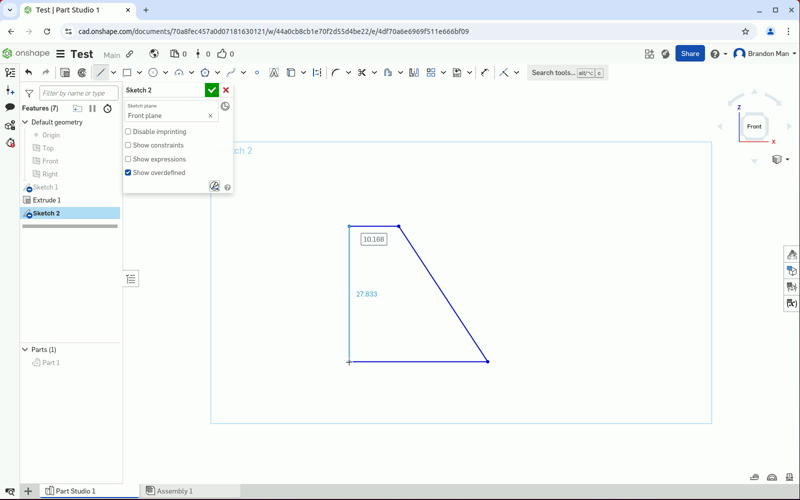
key(esc)
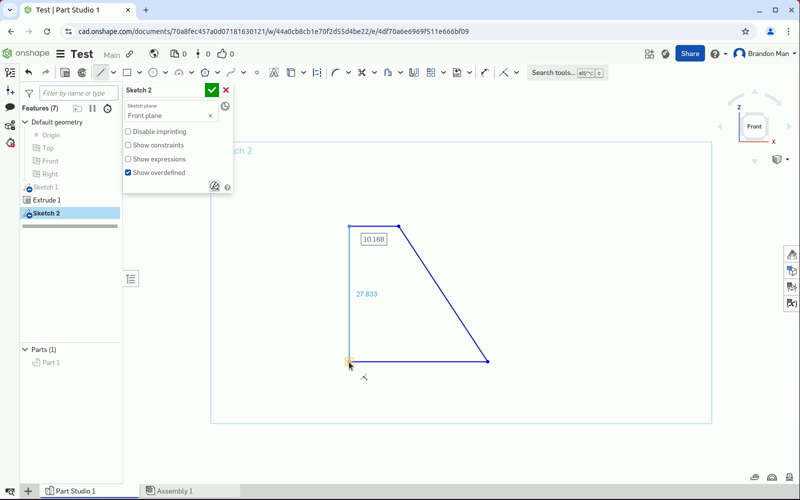
mouse_move(369, 256)
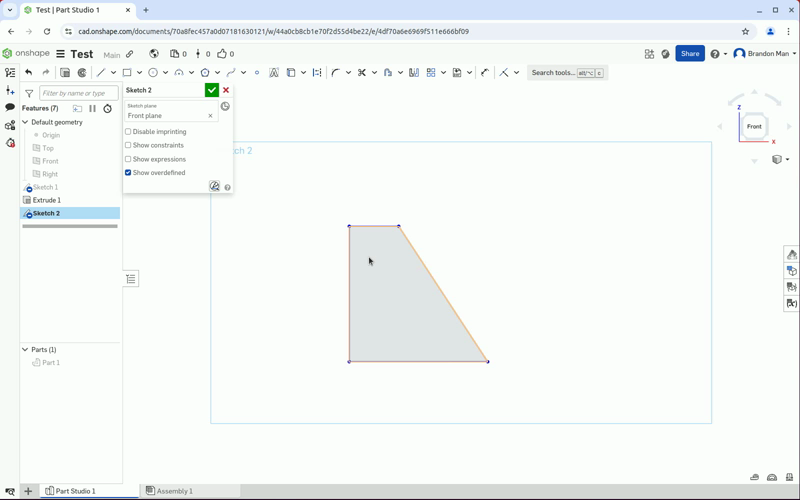
click(369, 256)
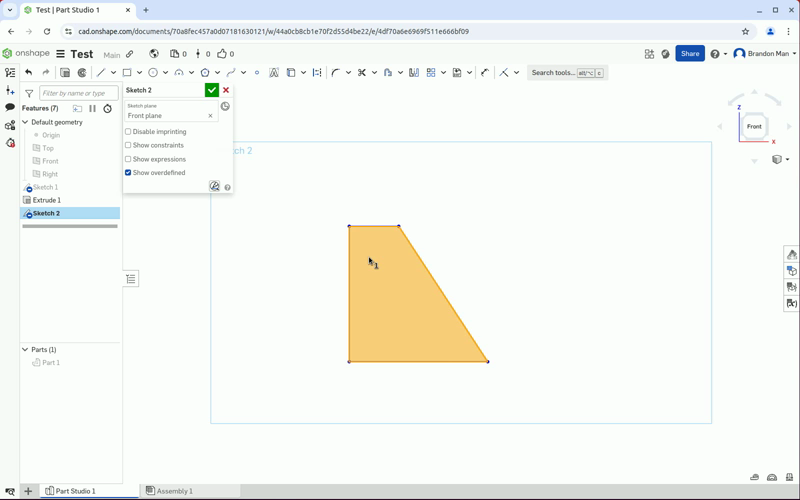
mouse_move(73, 352)
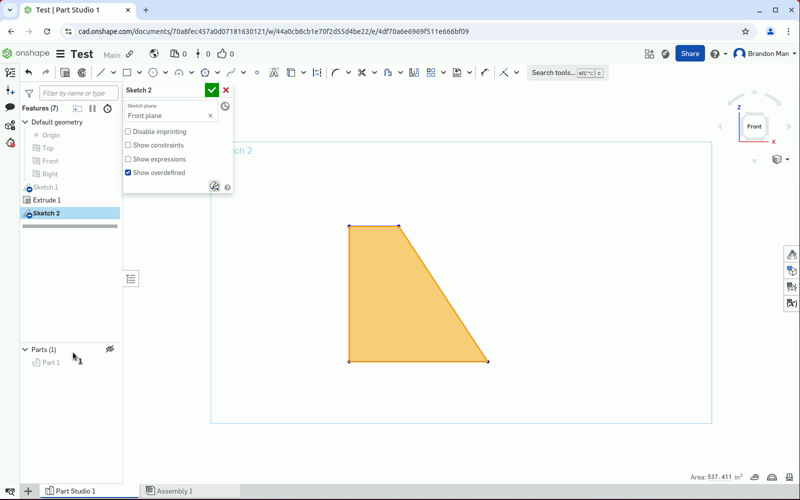
key(shift+y)
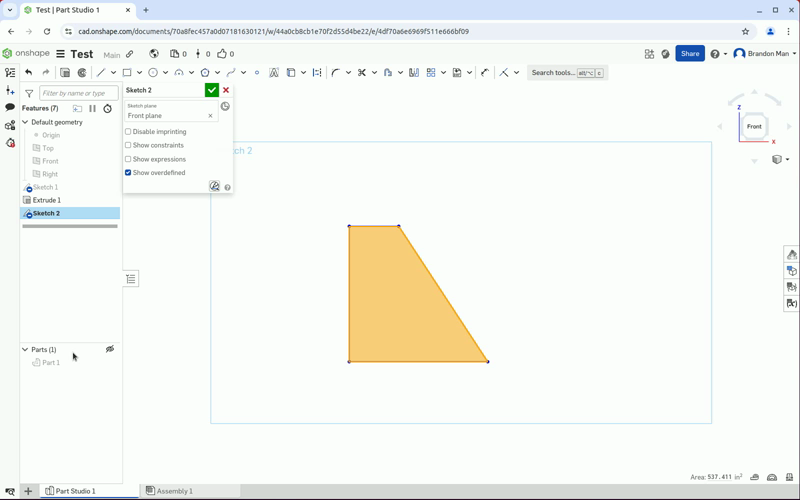
key(shift+e)
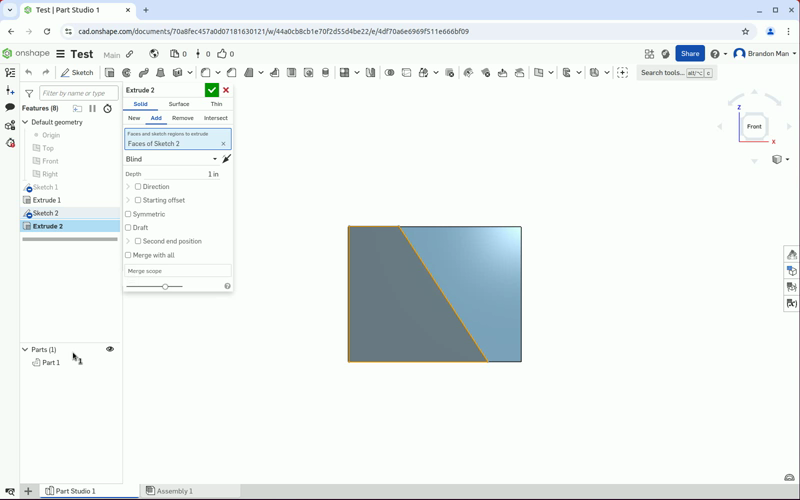
mouse_move(143, 106)
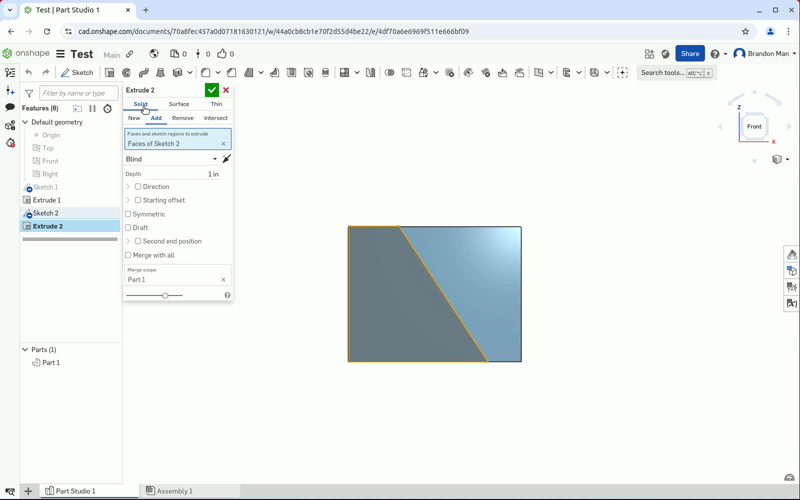
click(143, 106)
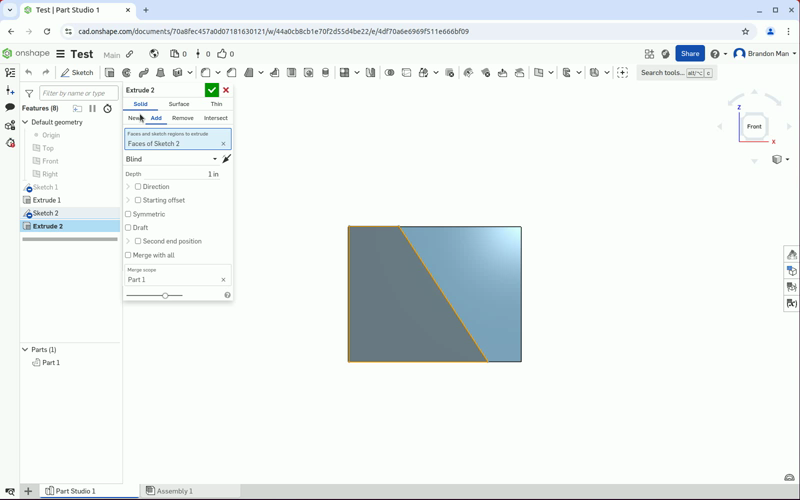
mouse_move(137, 120)
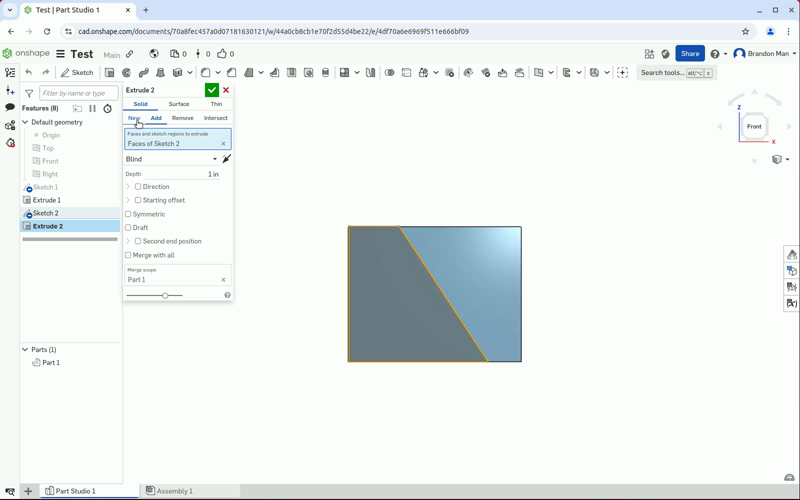
click(137, 120)
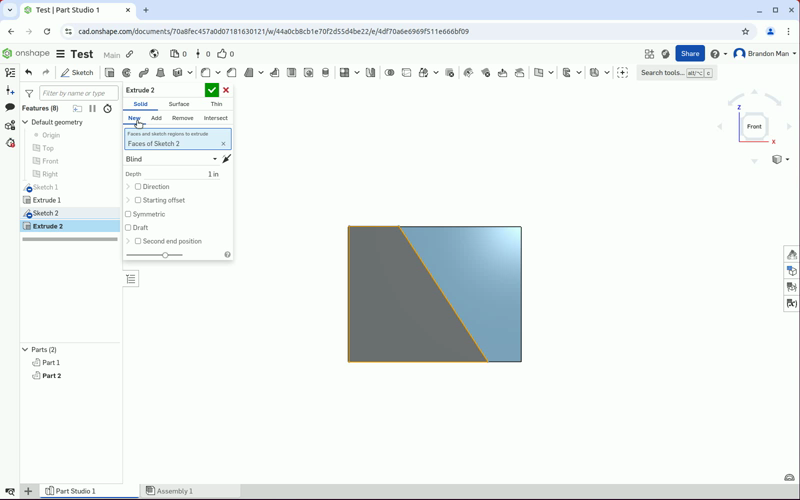
key(tab, 4)
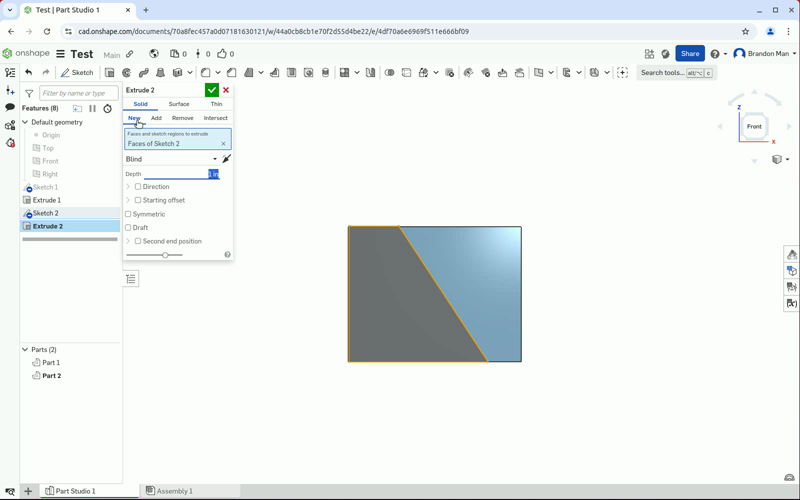
text(7.943)
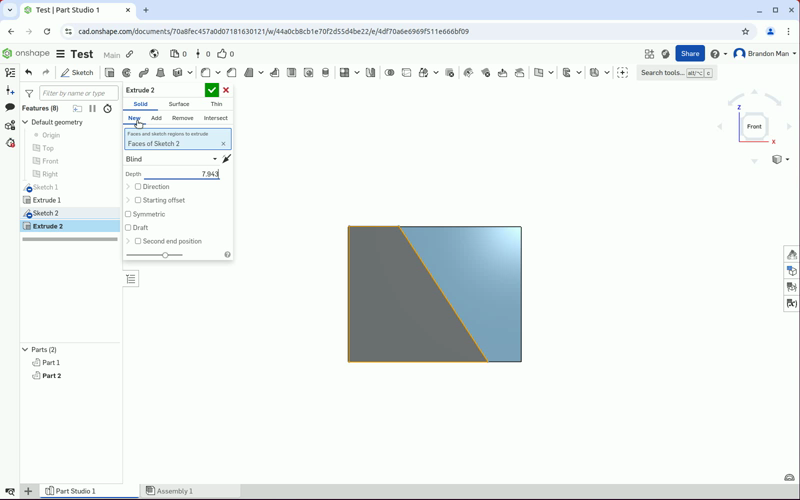
key(enter)
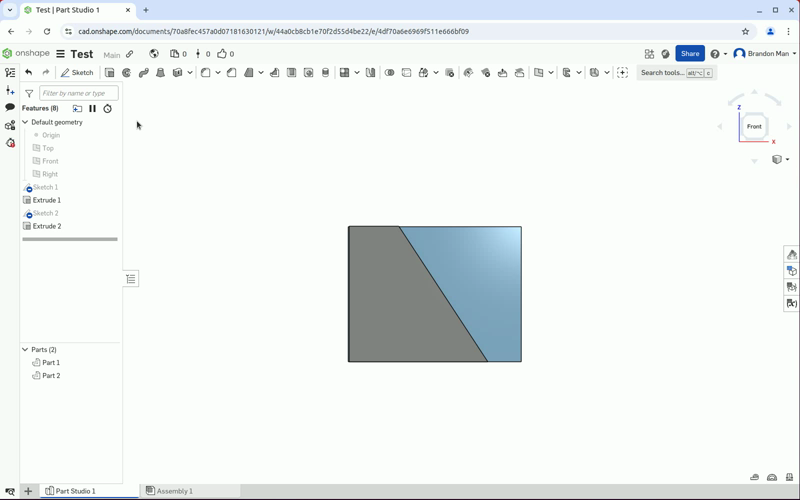
key(shift+h)
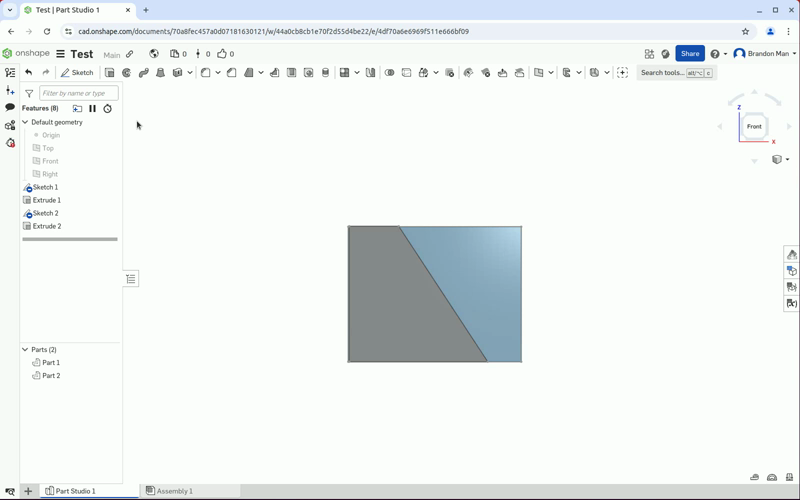
key(shift+h)
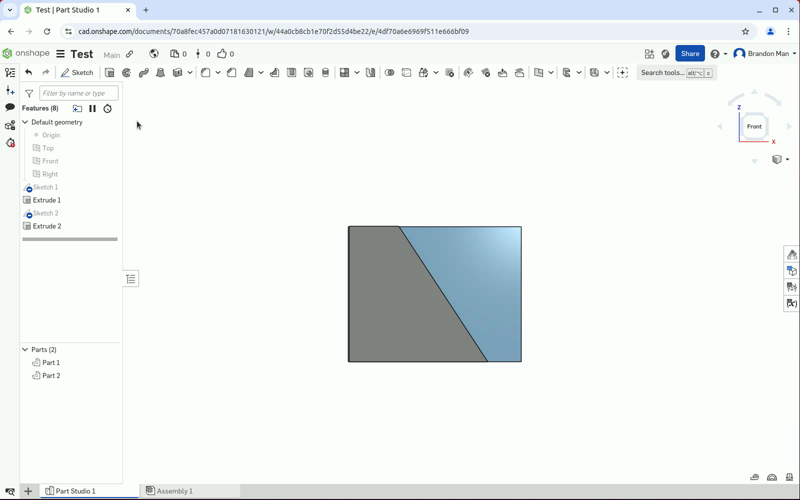
mouse_move(73, 189)
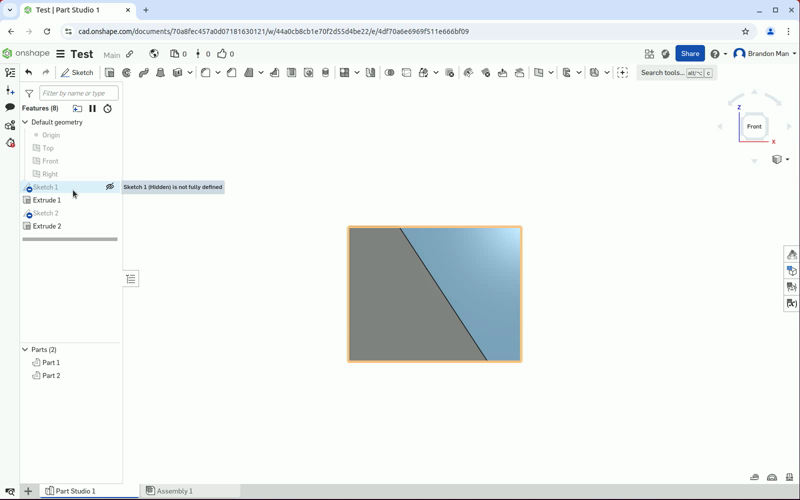
click(73, 189)
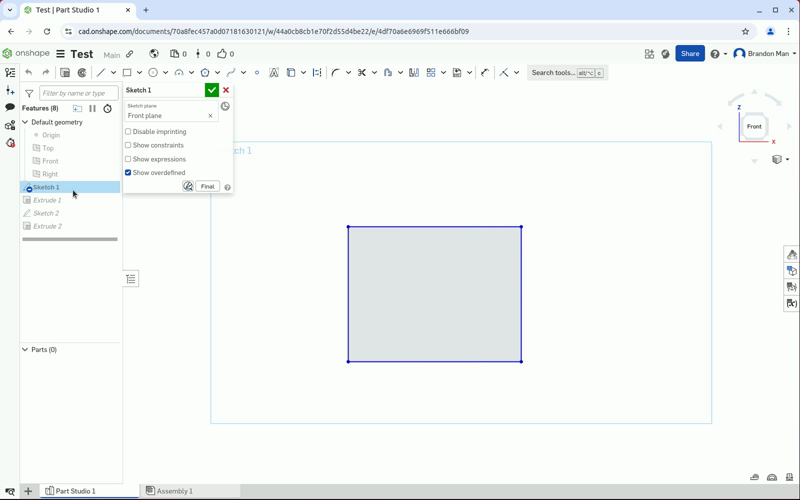
mouse_move(229, 92)
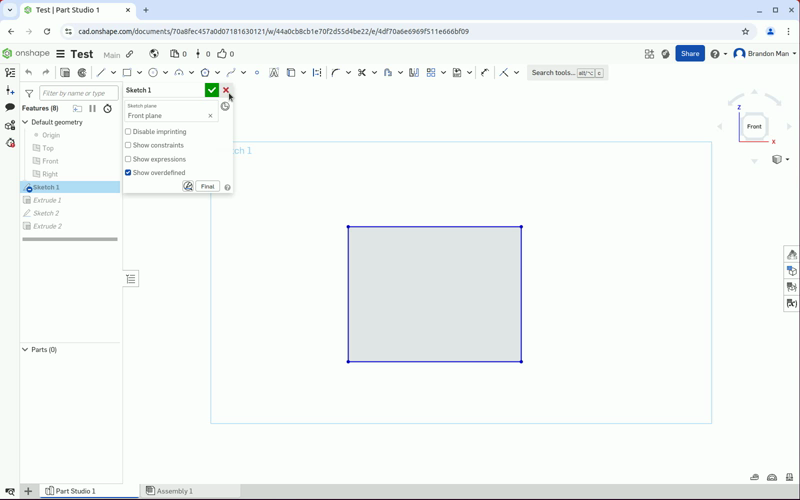
click(229, 92)
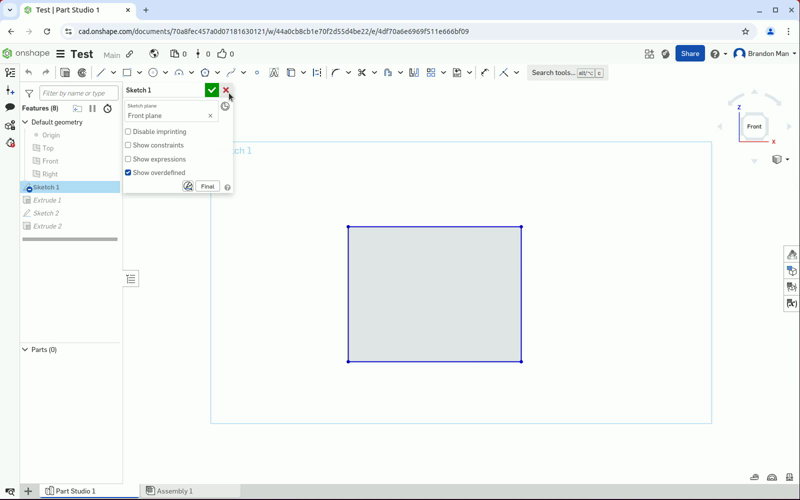
key(shift+s)
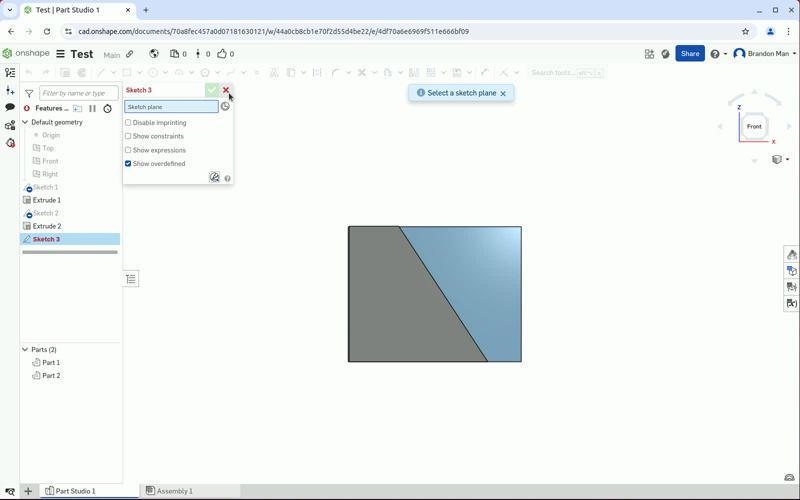
mouse_move(73, 163)
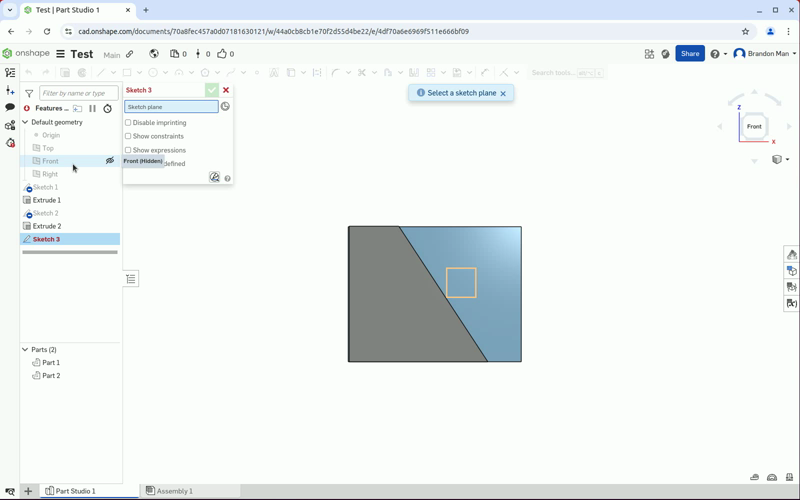
click(73, 163)
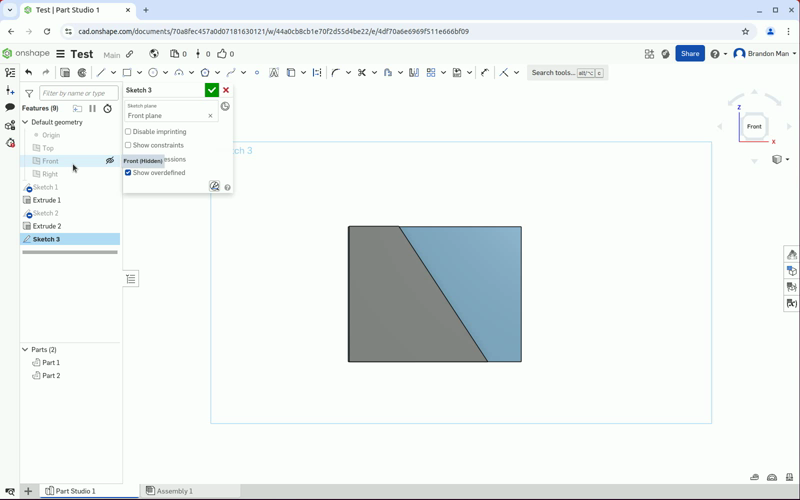
mouse_move(73, 352)
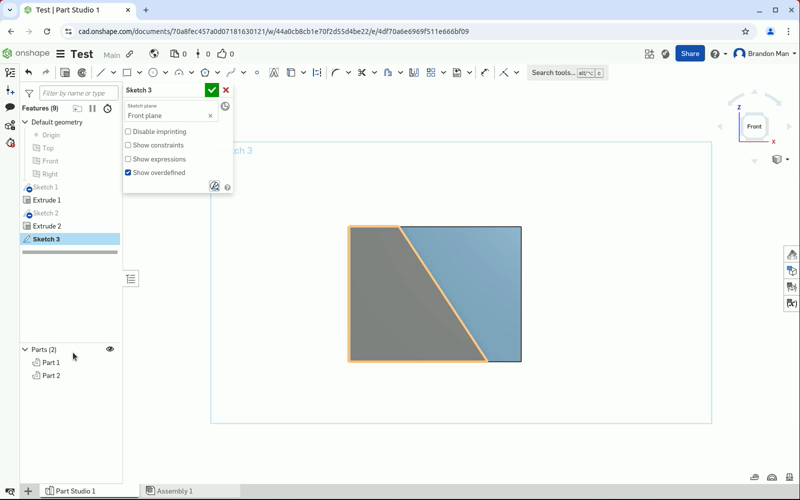
key(y)
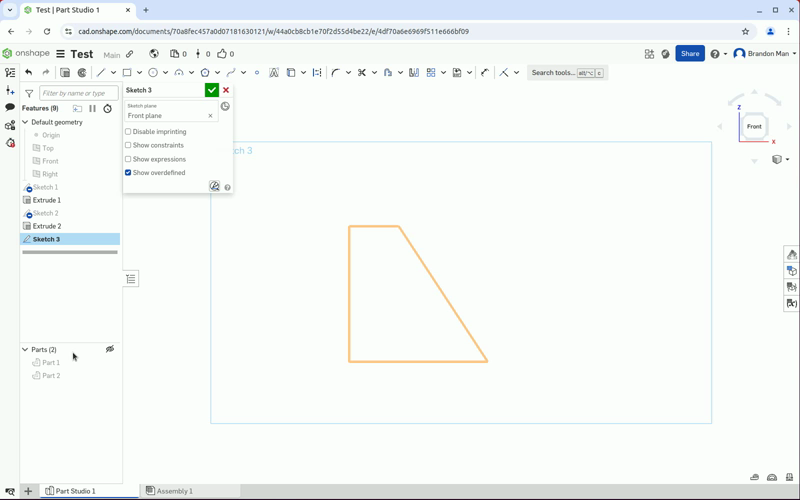
key(c)
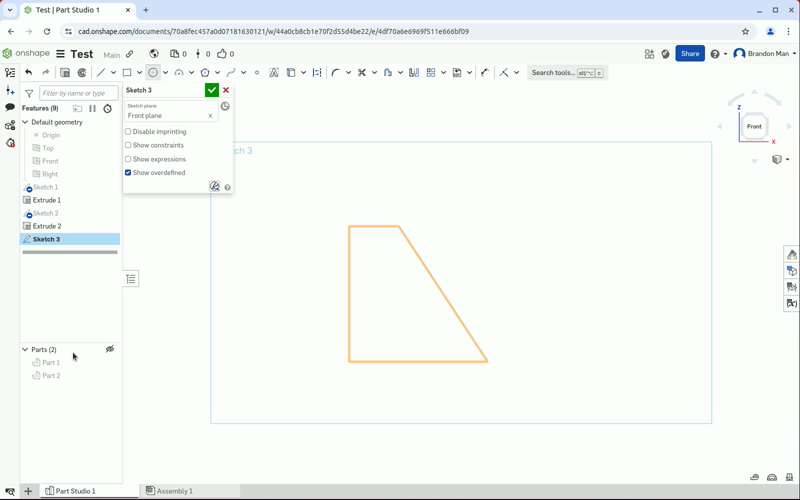
key_down(shift)
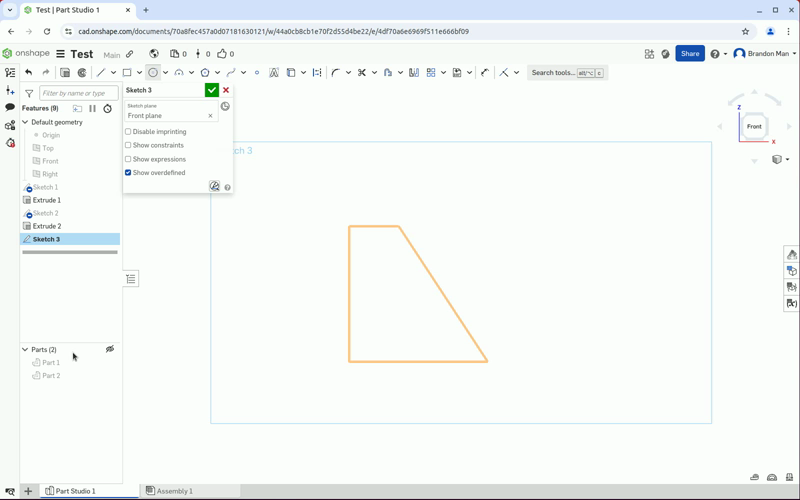
mouse_move(425, 266)
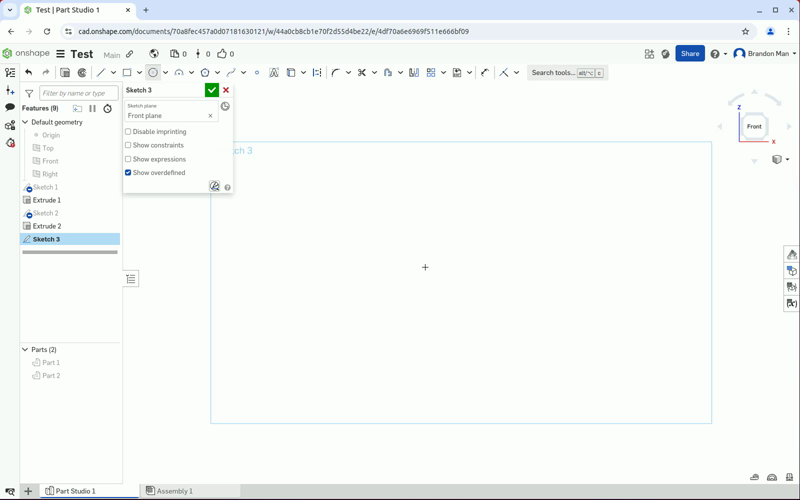
click(425, 266)
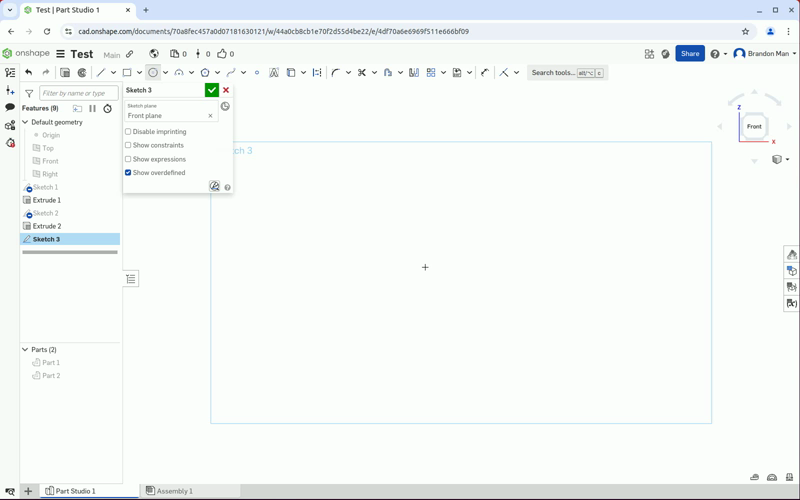
key_up(shift)
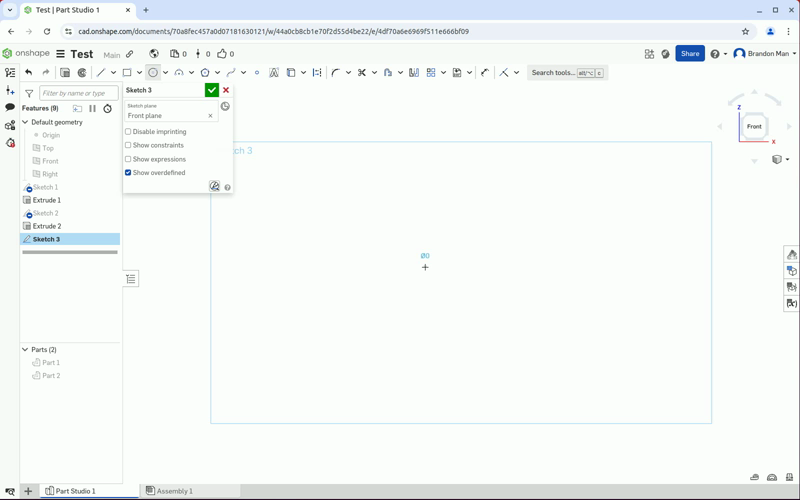
mouse_move(455, 266)
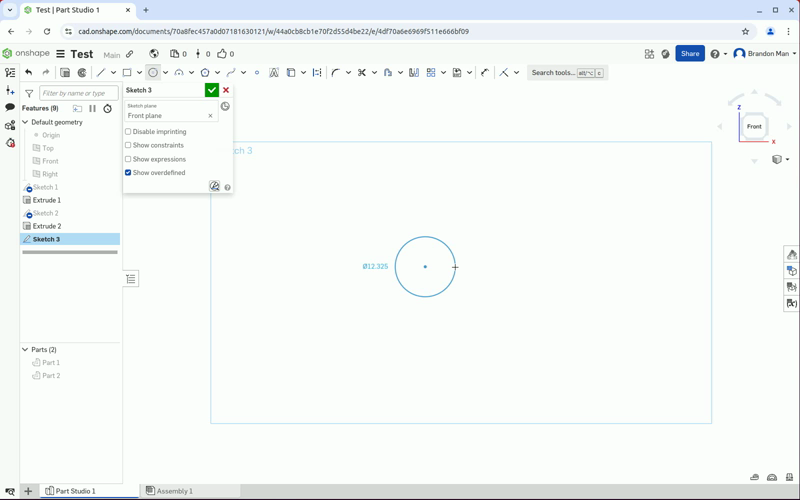
click(455, 266)
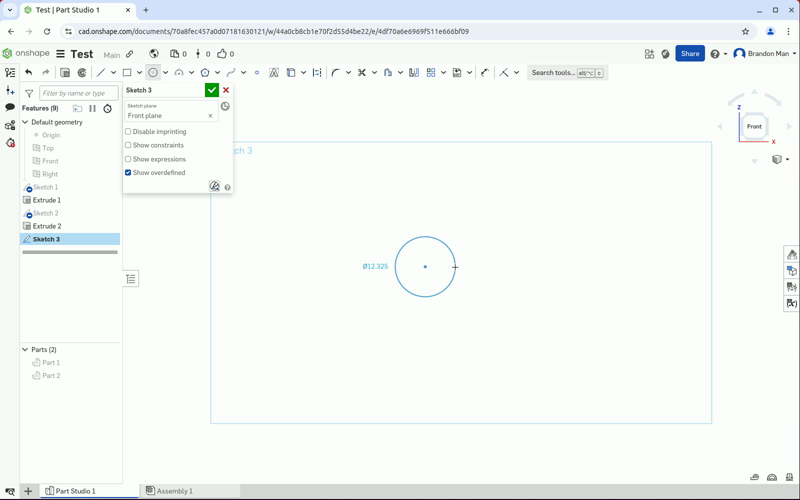
key(esc)
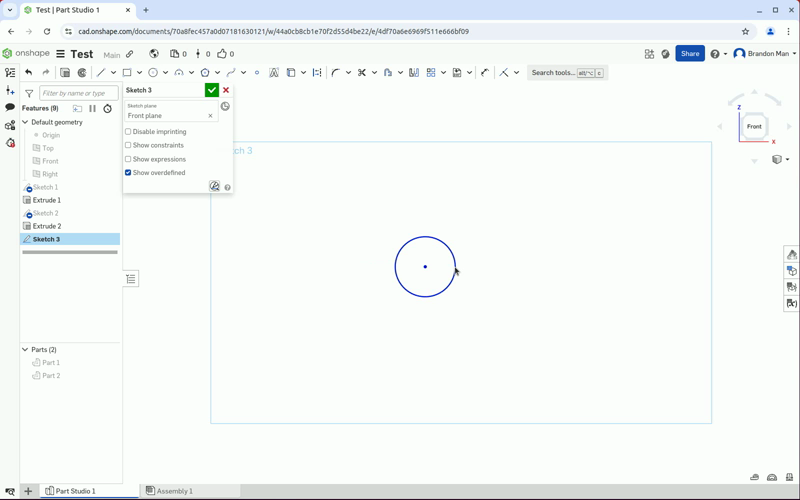
mouse_move(421, 275)
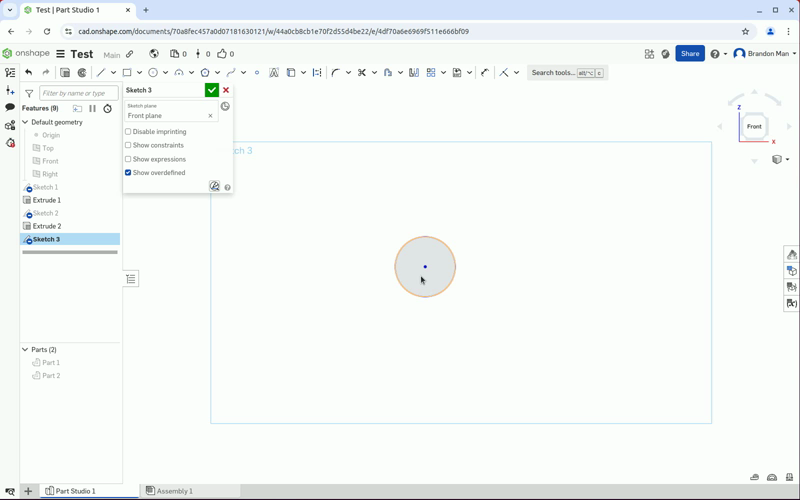
click(421, 275)
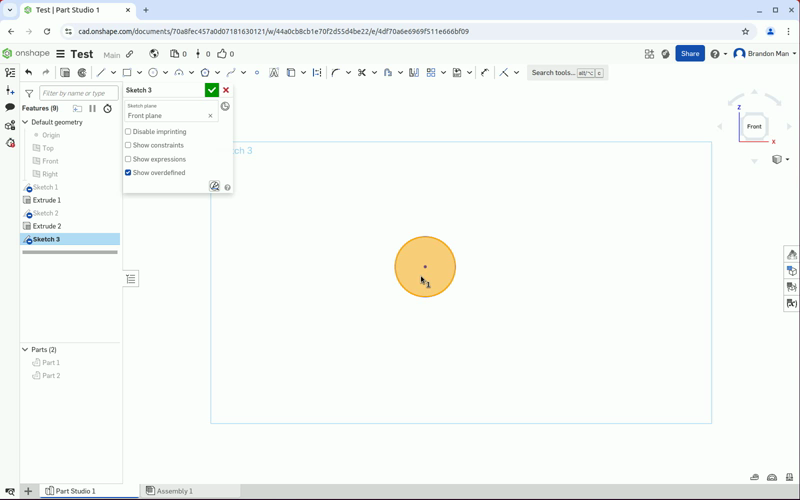
mouse_move(73, 352)
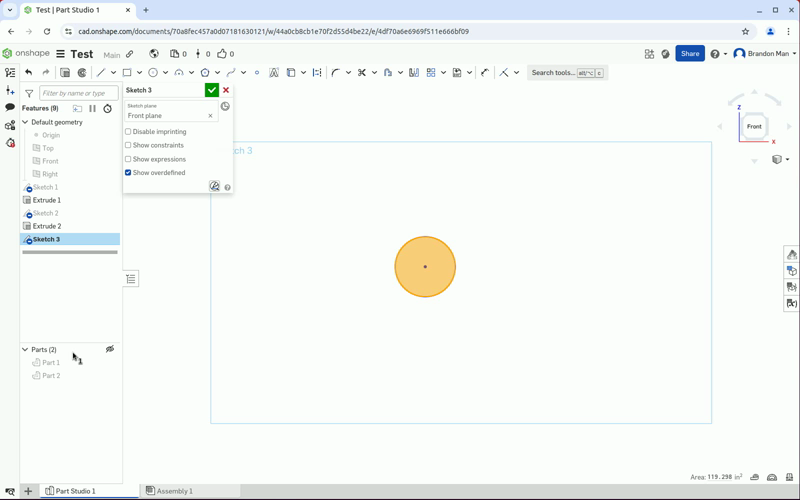
key(shift+y)
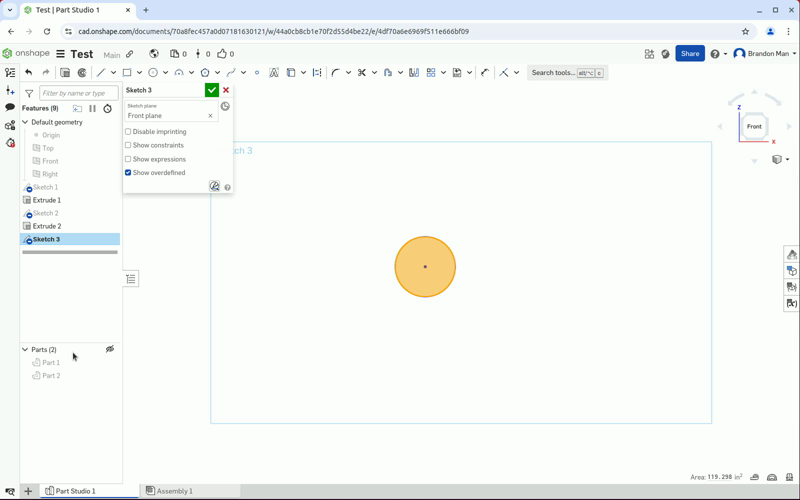
key(shift+e)
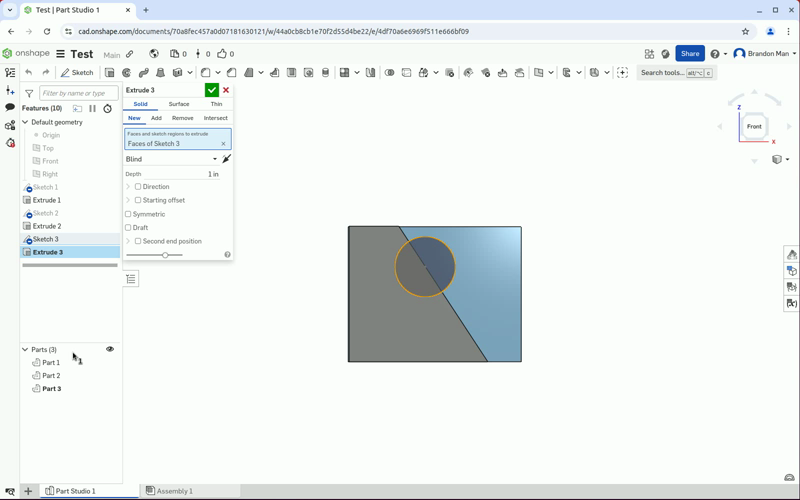
mouse_move(143, 106)
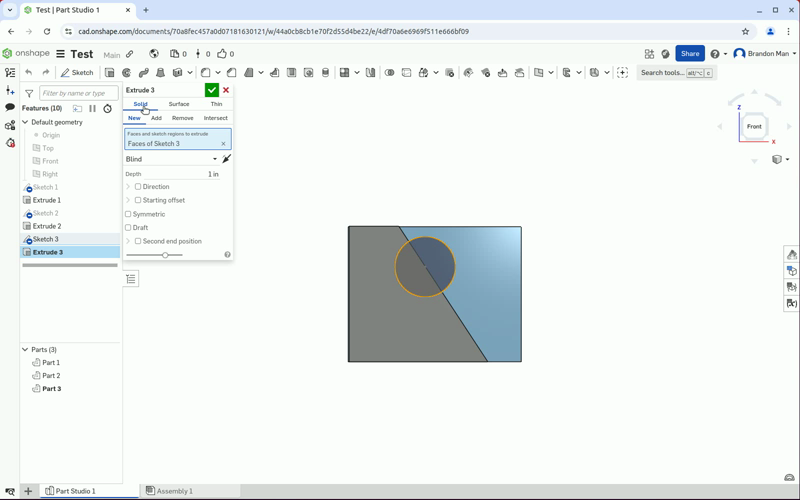
click(143, 106)
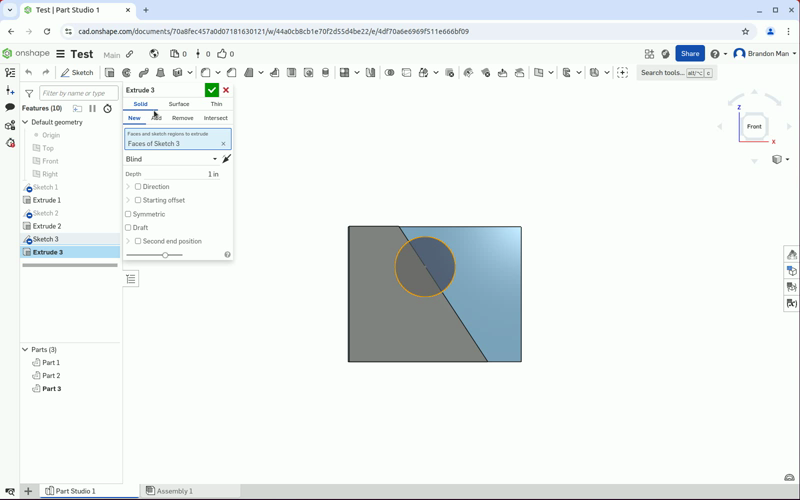
mouse_move(186, 120)
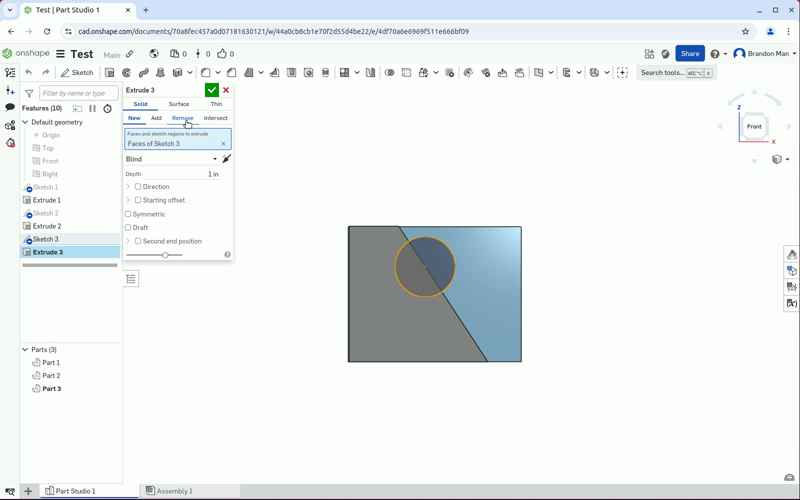
click(186, 120)
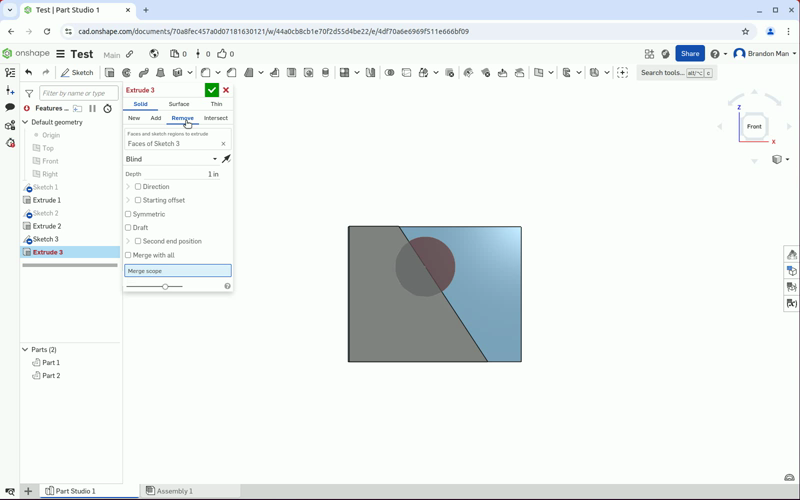
key(tab, 4)
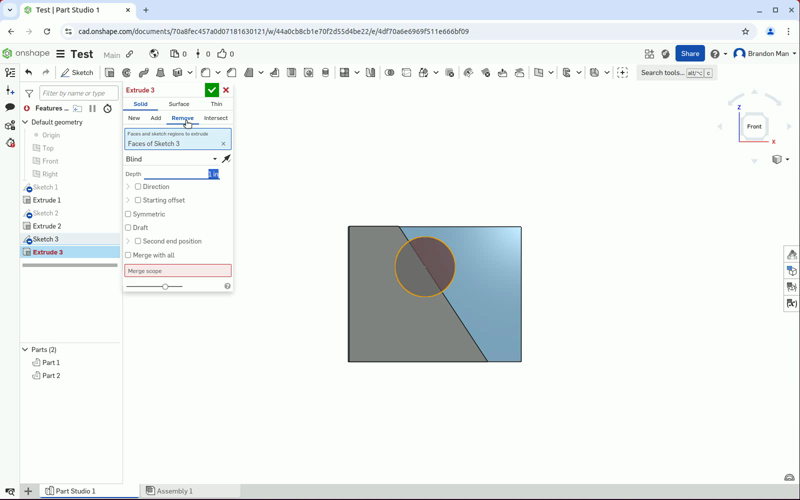
text(15.887)
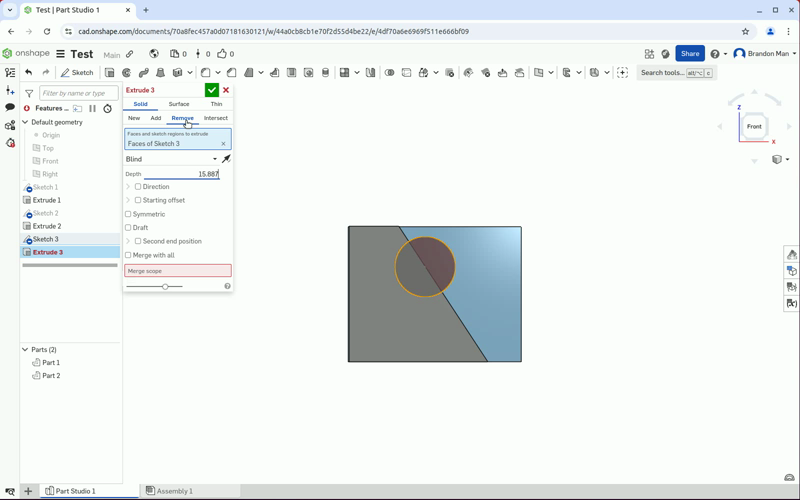
key(tab, 6)
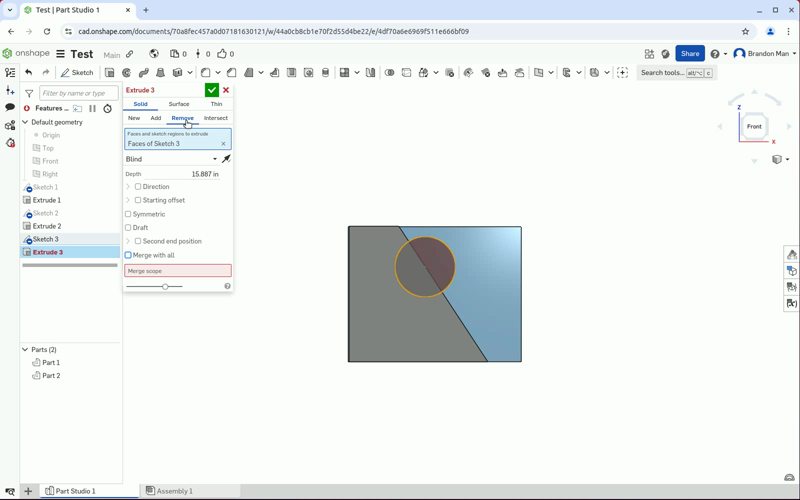
key(space)
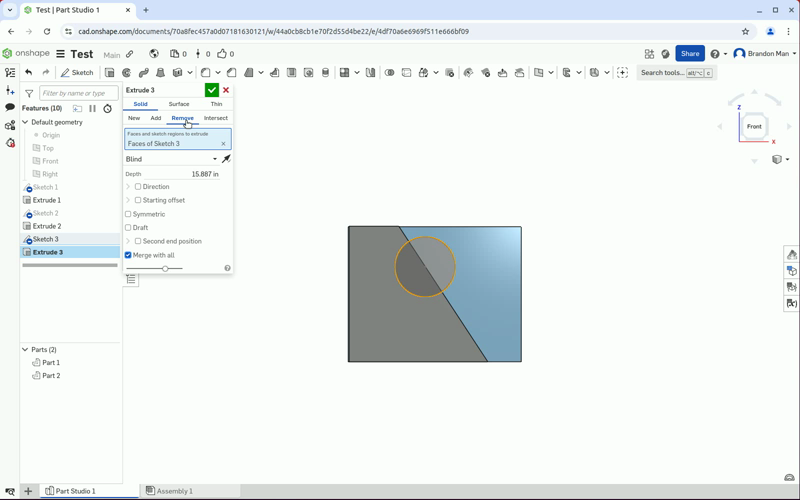
key(enter)
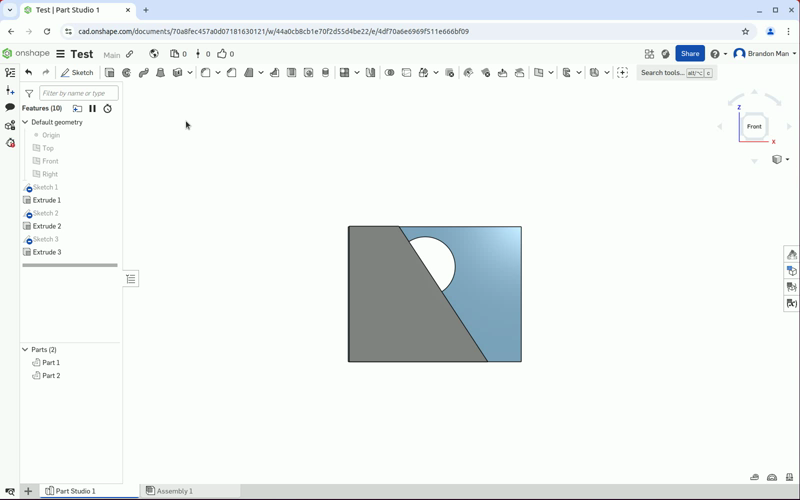
key(shift+h)
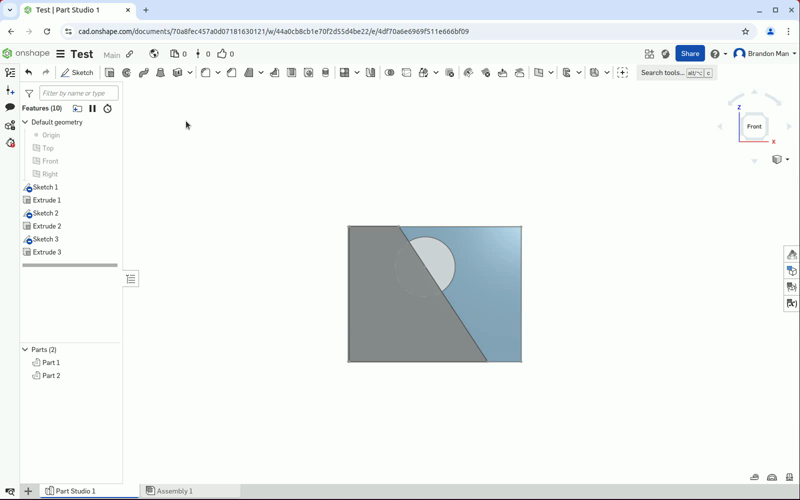
key(shift+h)
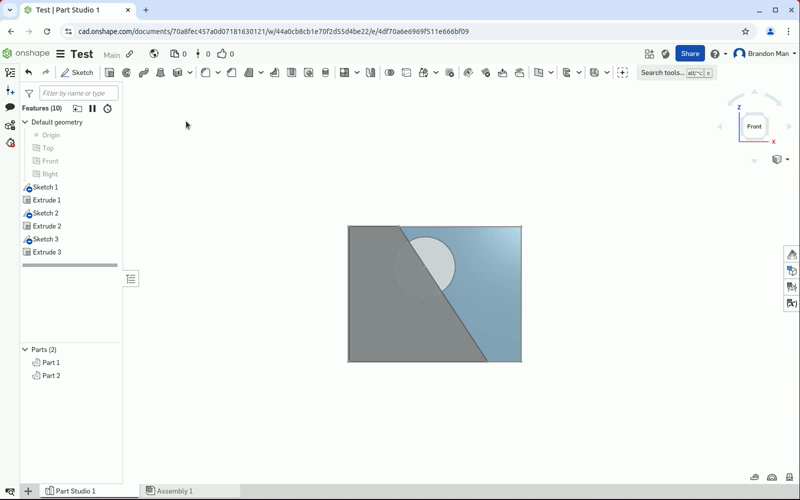
key(shift+7)
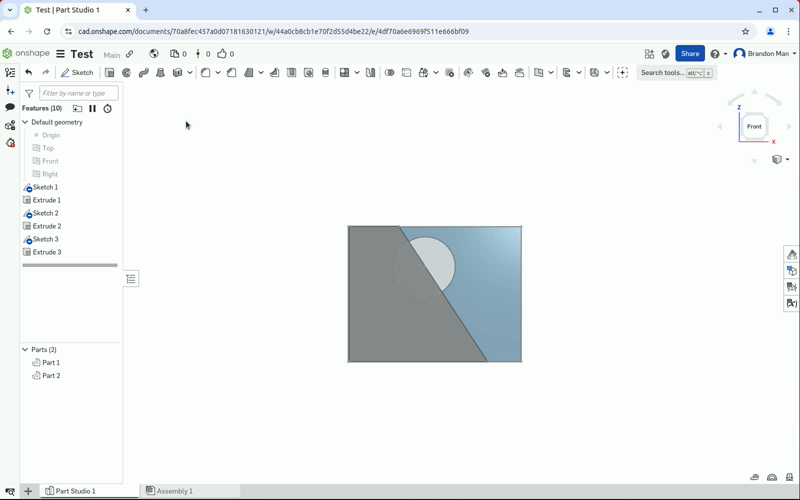
key(left, 2)
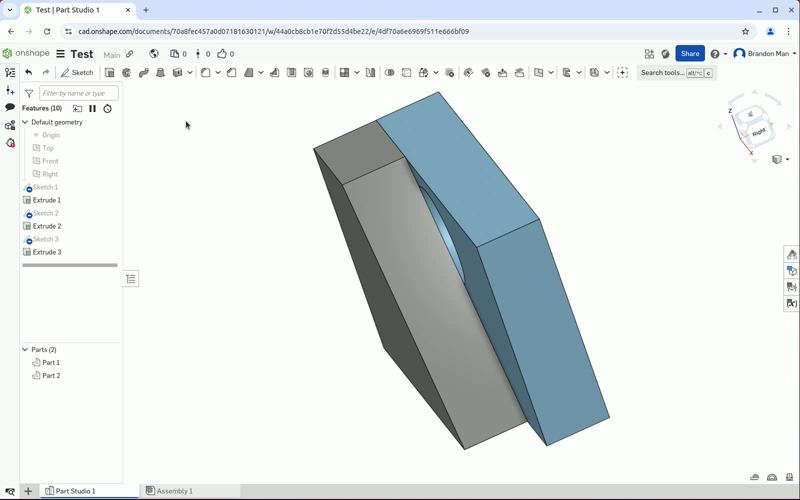
key(down, 2)
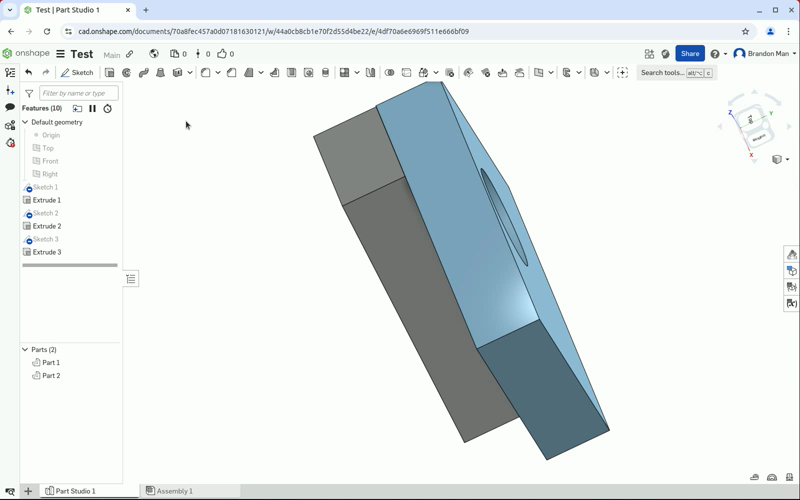
key(up, 2)
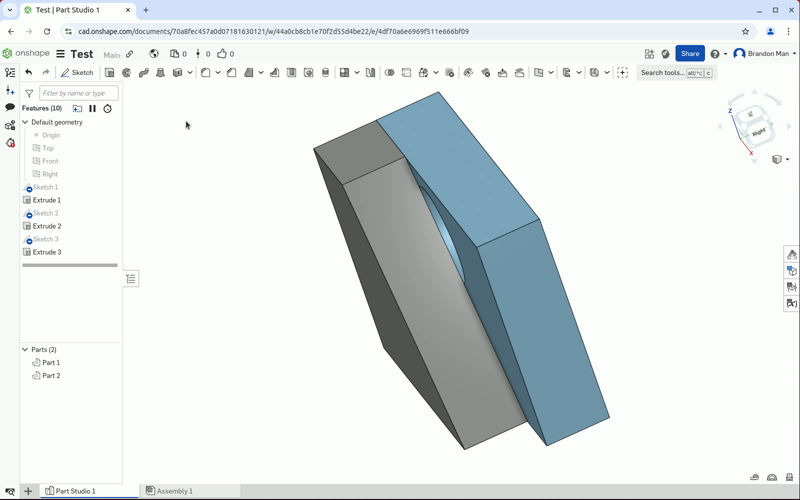
key(right, 2)
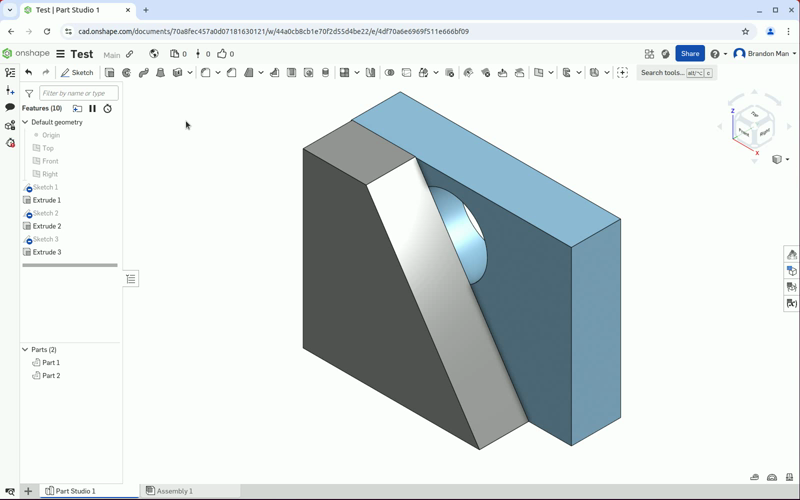
mouse_move(73, 189)
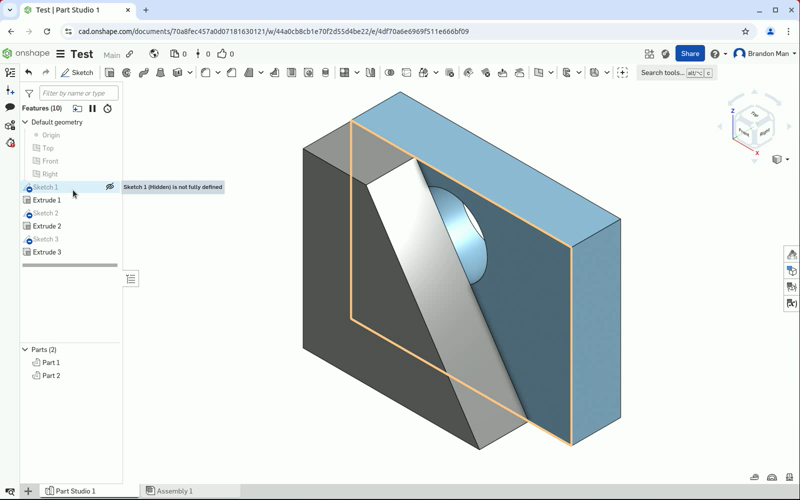
click(73, 189)